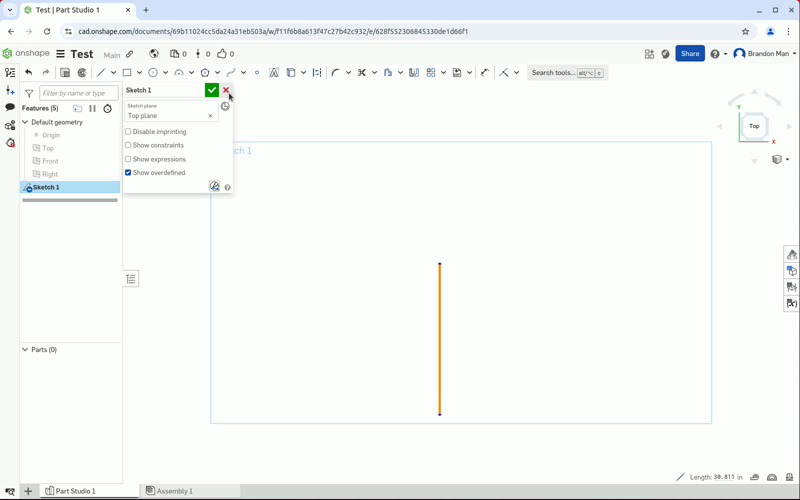
key(shift+h)
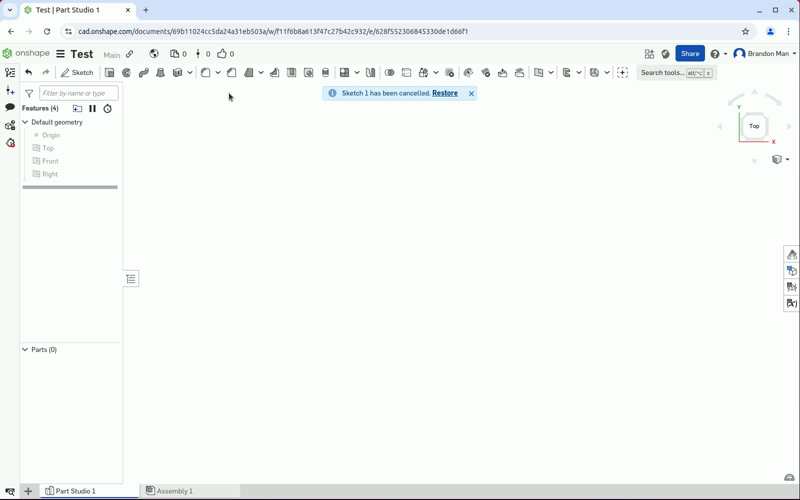
mouse_move(73, 352)
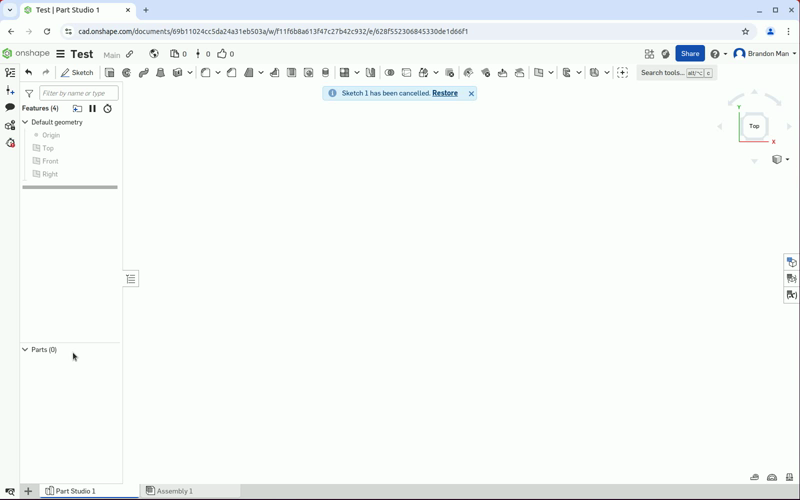
key(y)
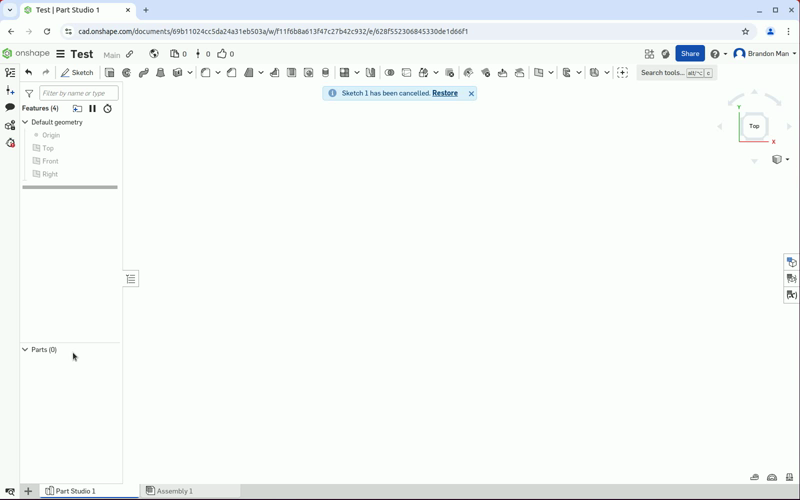
key(shift+p)
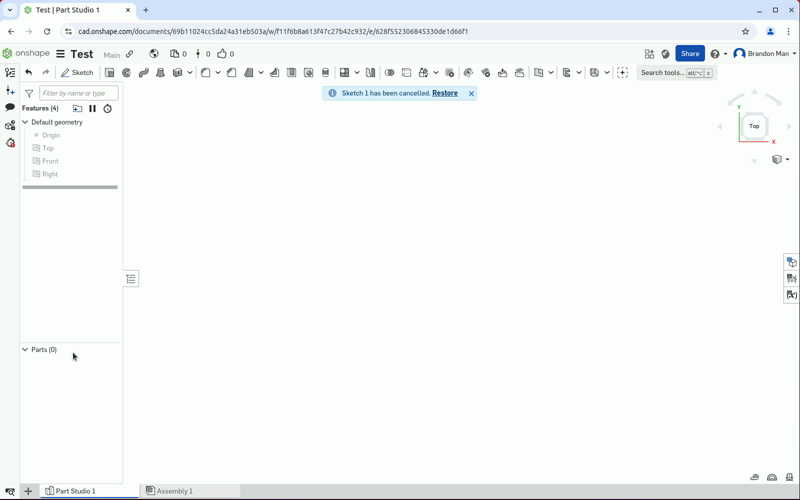
key(space)
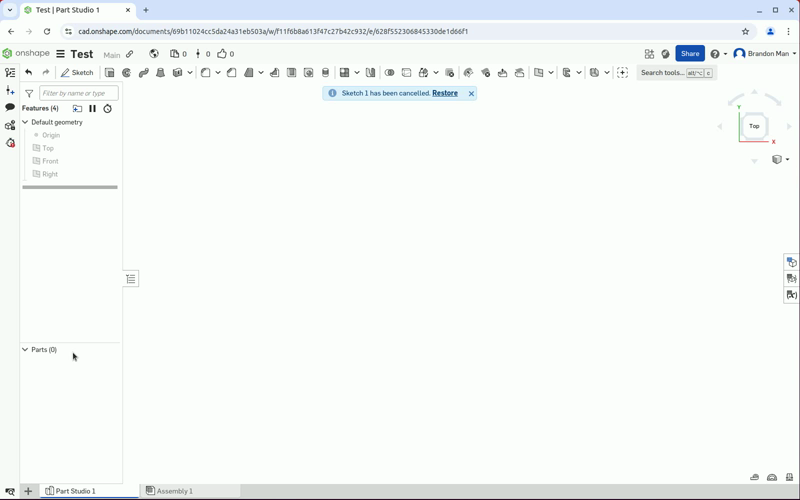
key_down(shift)
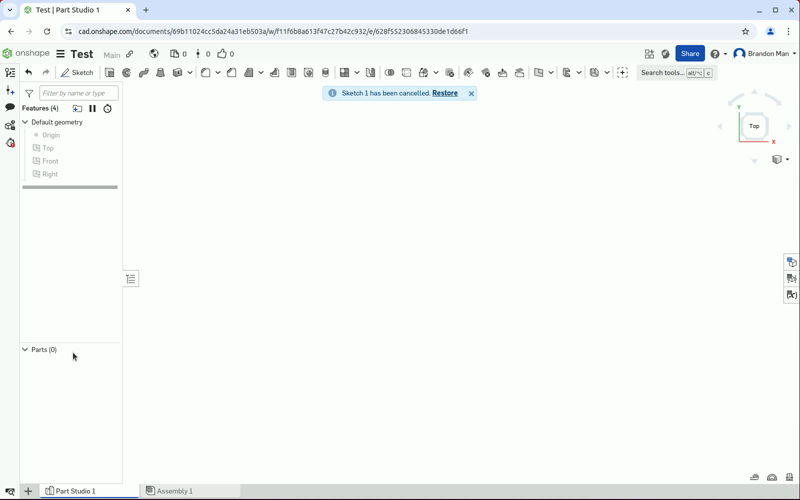
key(up)
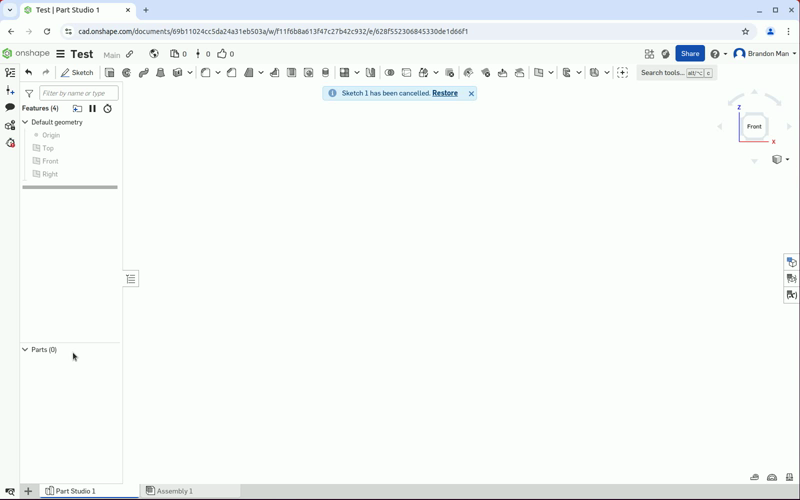
key_up(shift)
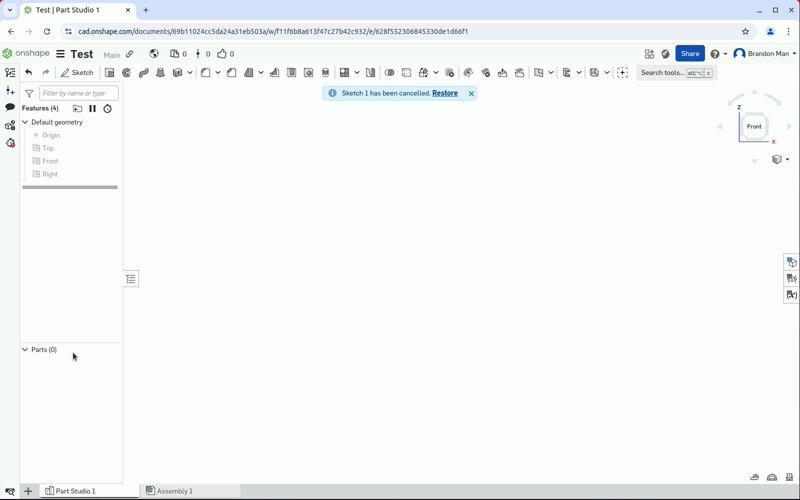
mouse_move(73, 352)
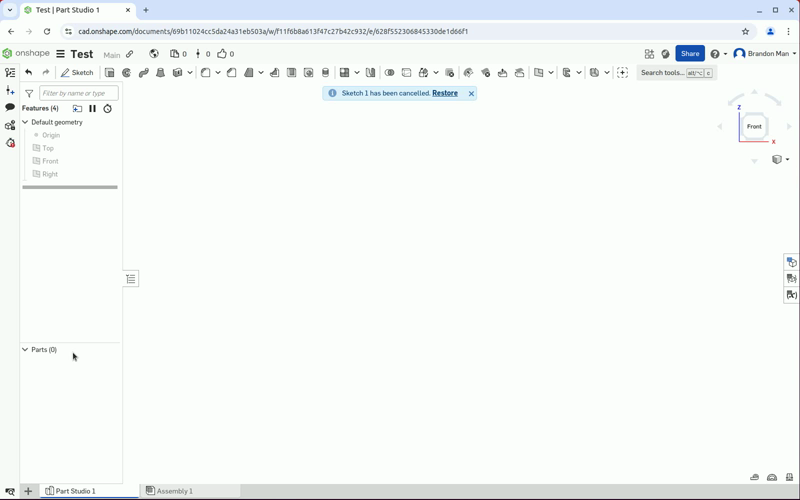
key(shift+y)
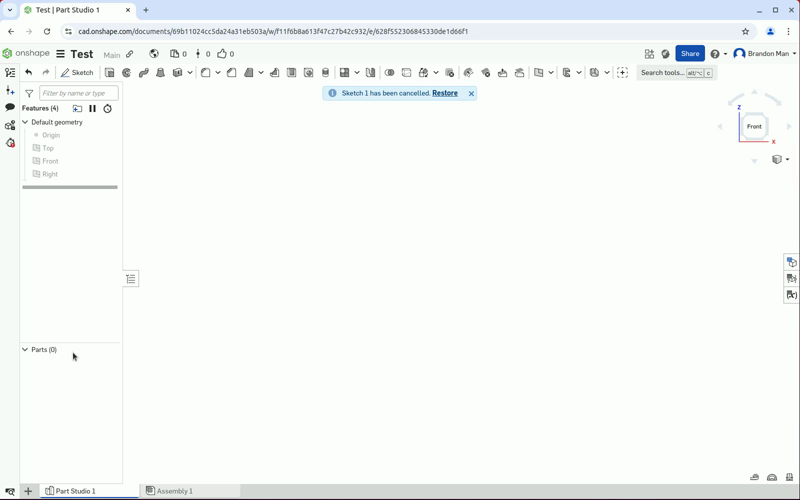
key(shift+s)
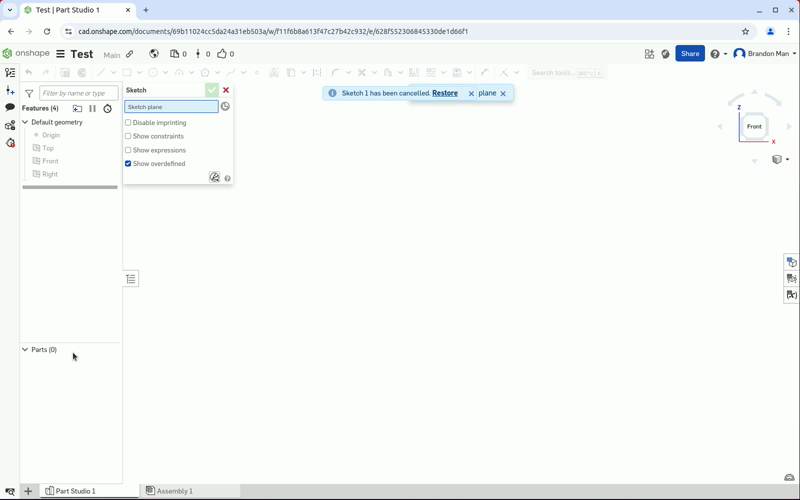
mouse_move(73, 163)
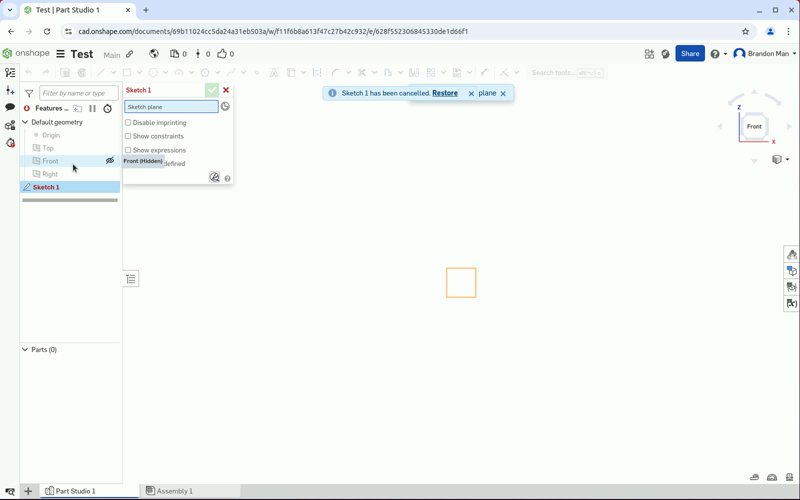
click(73, 163)
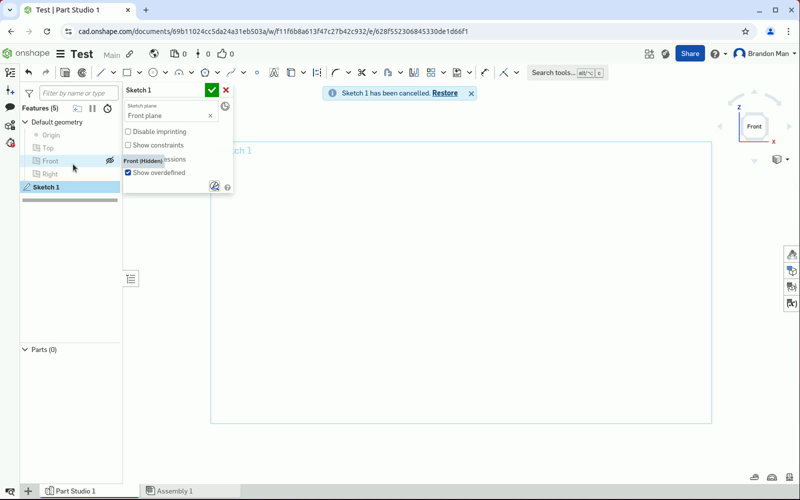
mouse_move(73, 352)
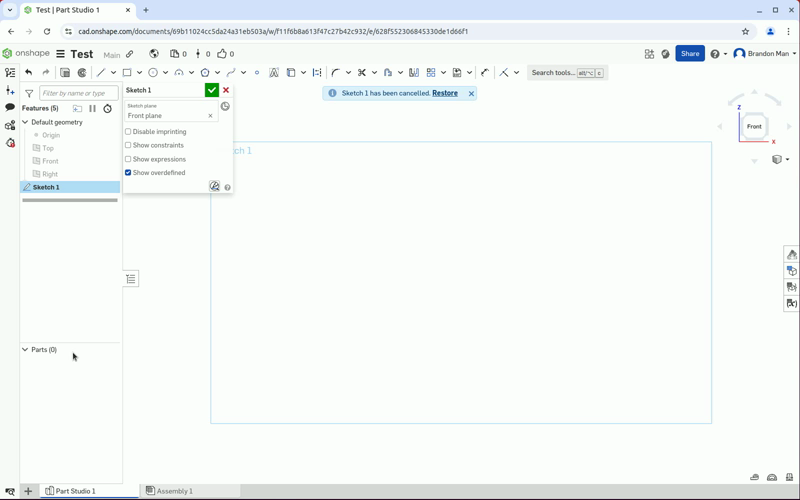
key(y)
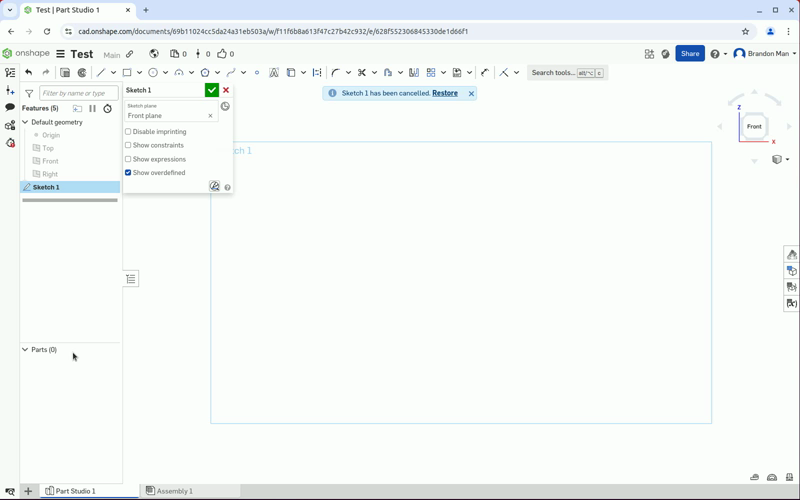
key(c)
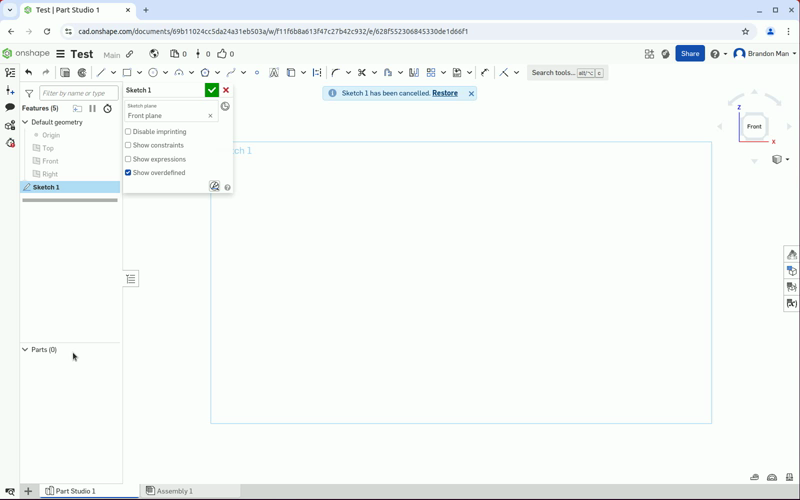
key_down(shift)
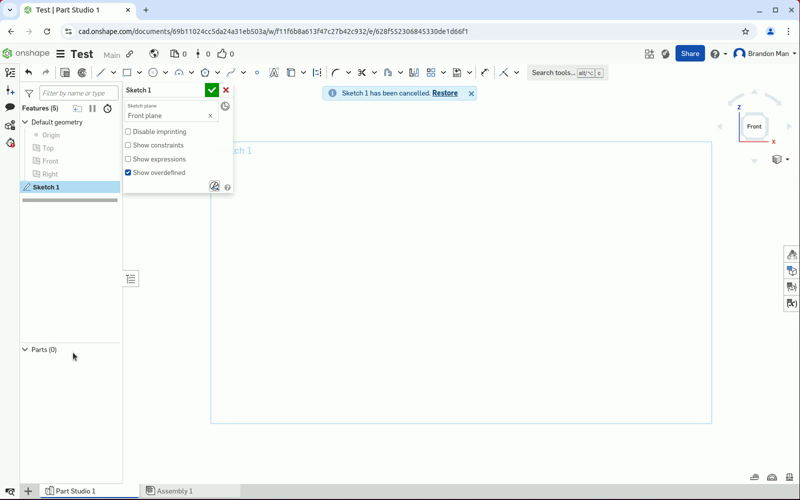
mouse_move(460, 282)
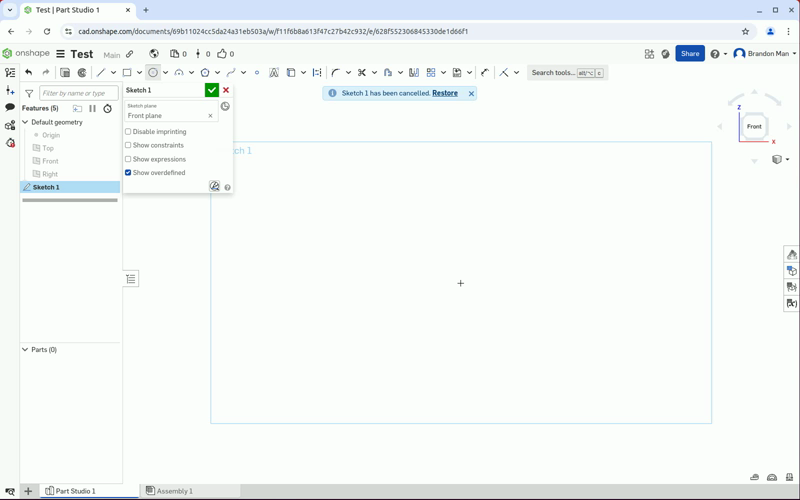
click(460, 282)
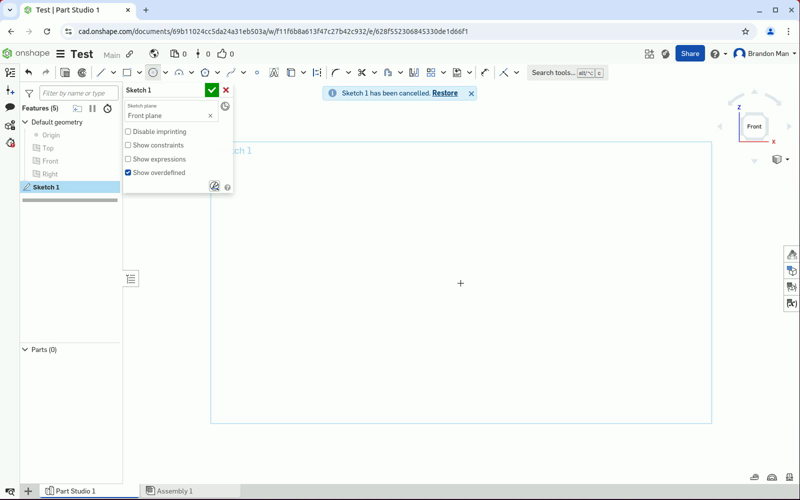
key_up(shift)
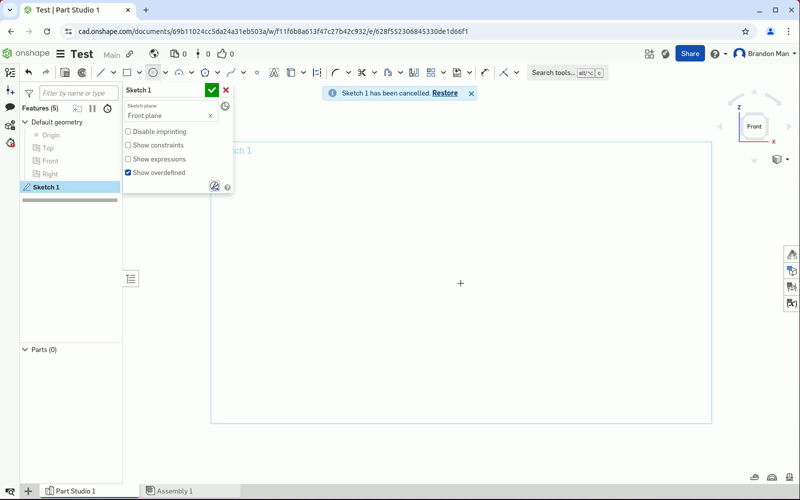
mouse_move(505, 282)
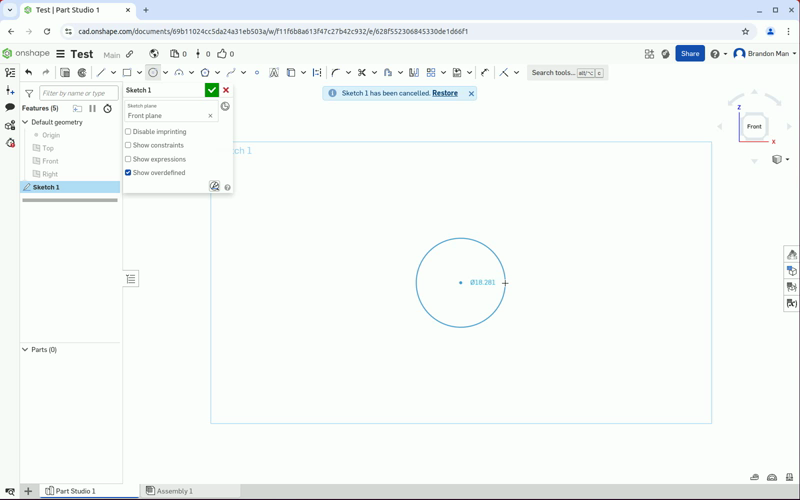
click(505, 282)
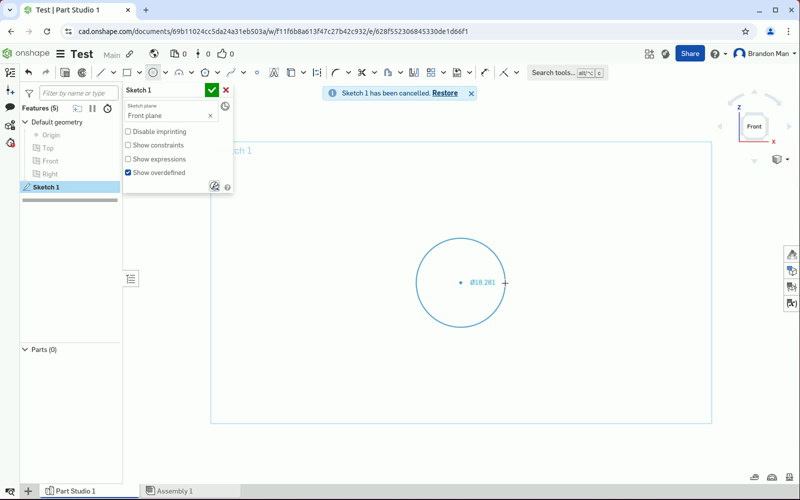
key(esc)
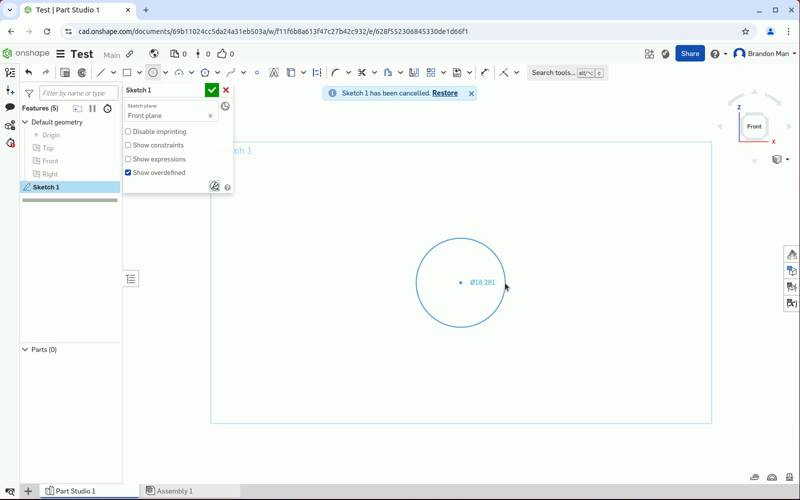
key(c)
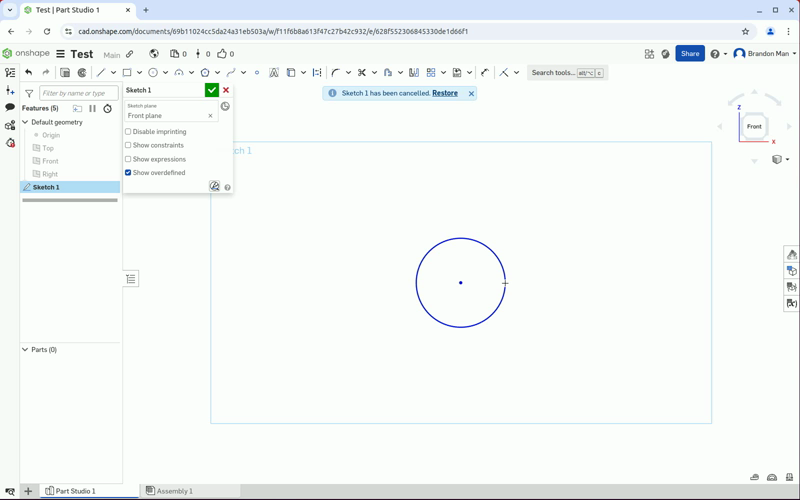
key_down(shift)
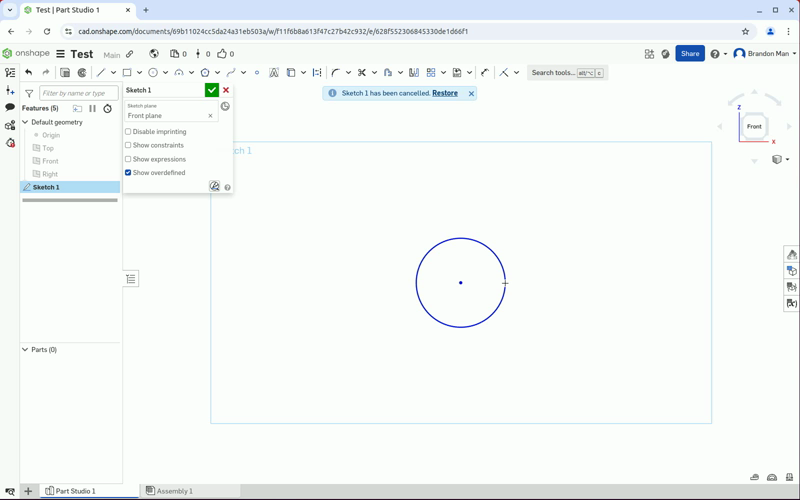
mouse_move(460, 282)
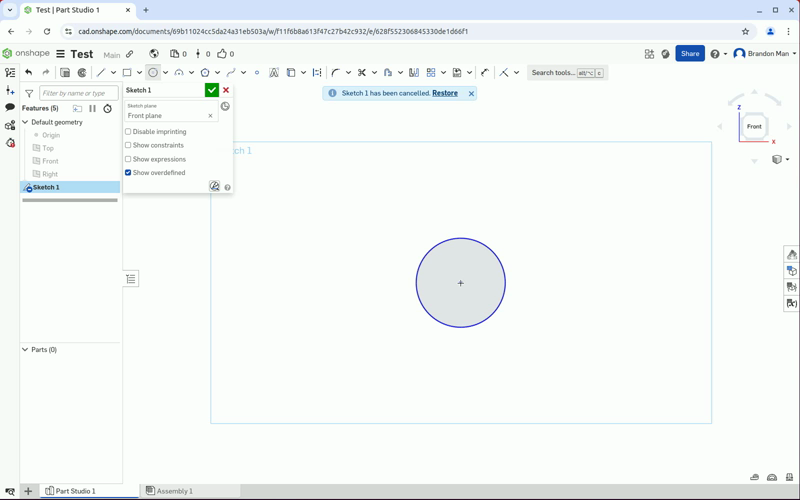
click(460, 282)
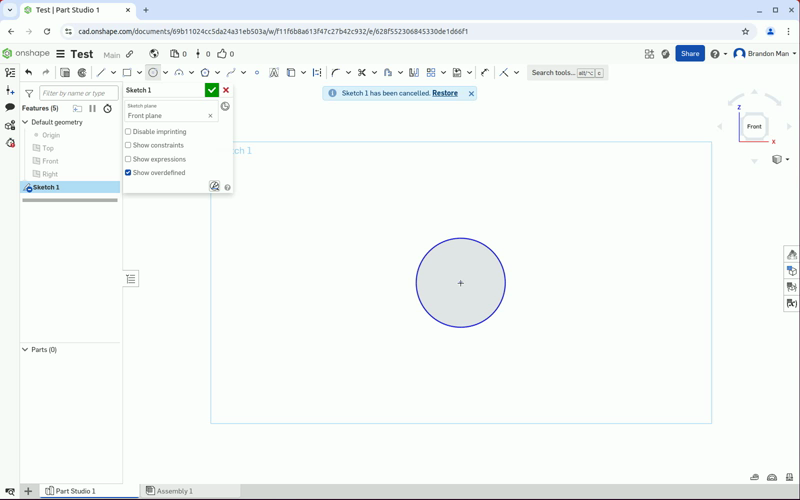
key_up(shift)
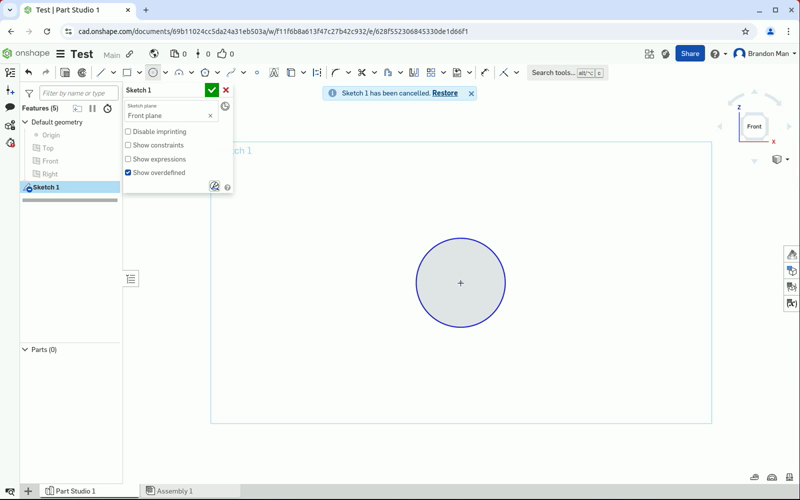
mouse_move(478, 282)
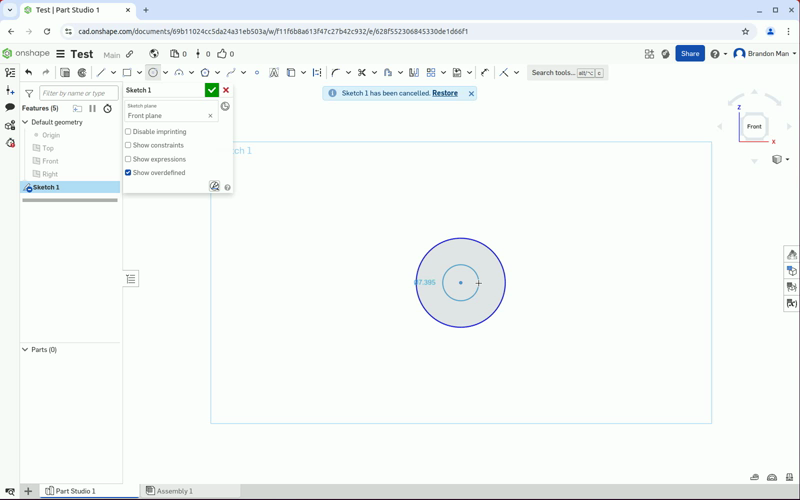
click(478, 282)
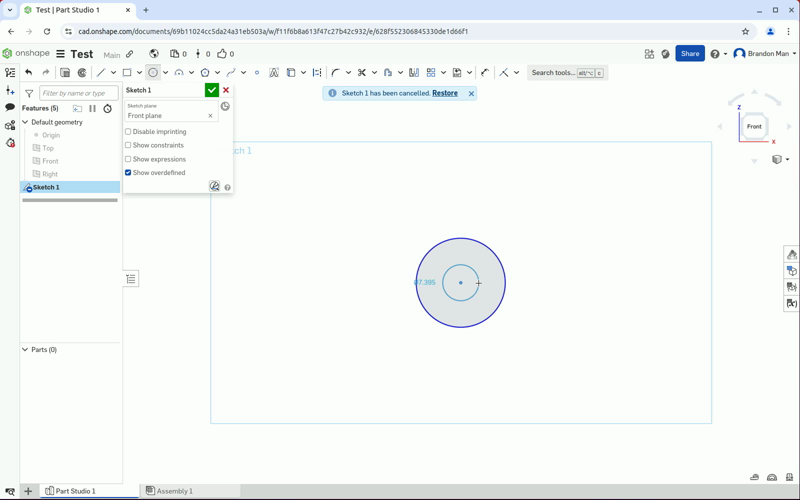
key(esc)
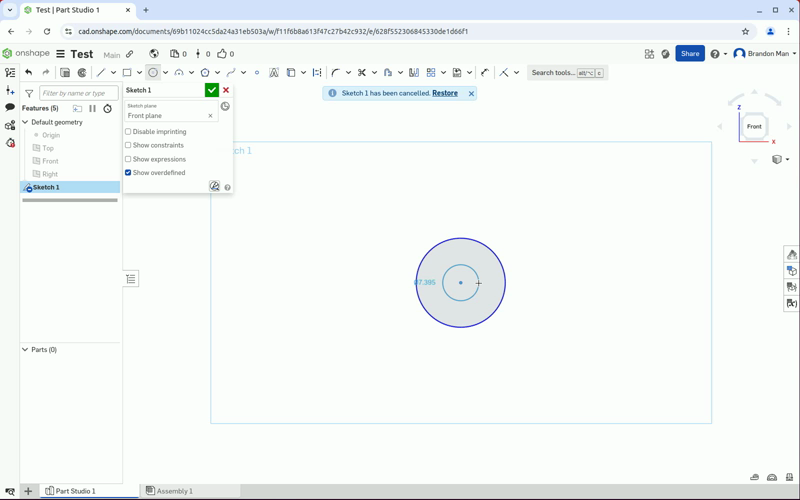
mouse_move(442, 309)
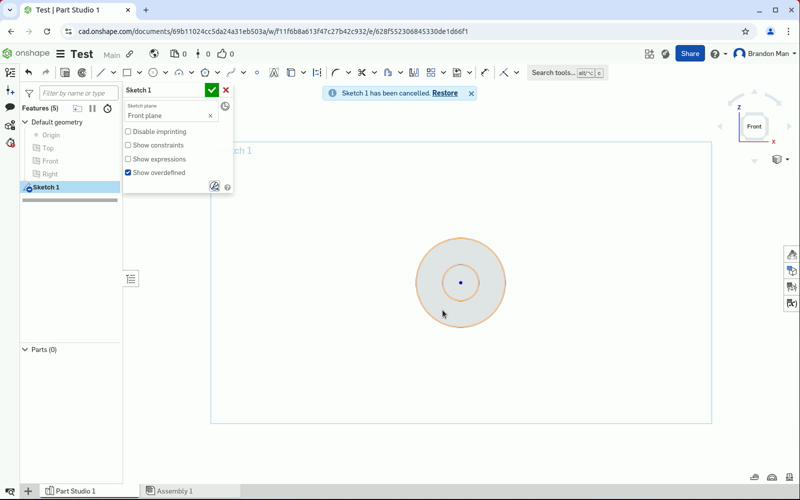
click(442, 309)
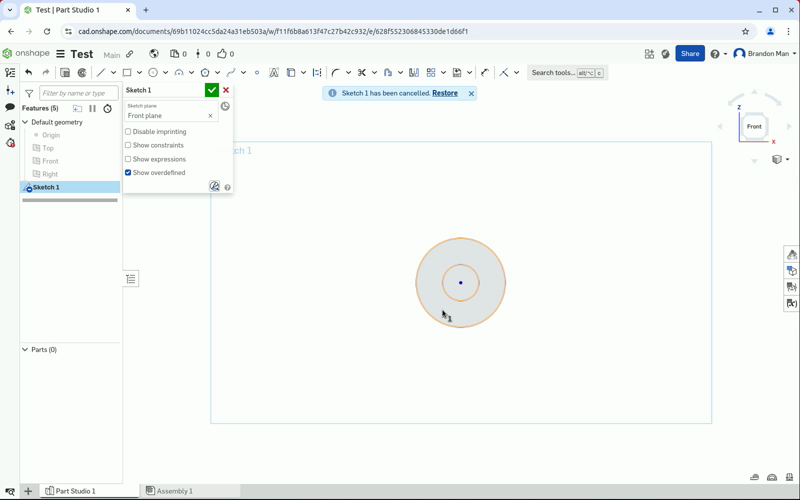
mouse_move(73, 352)
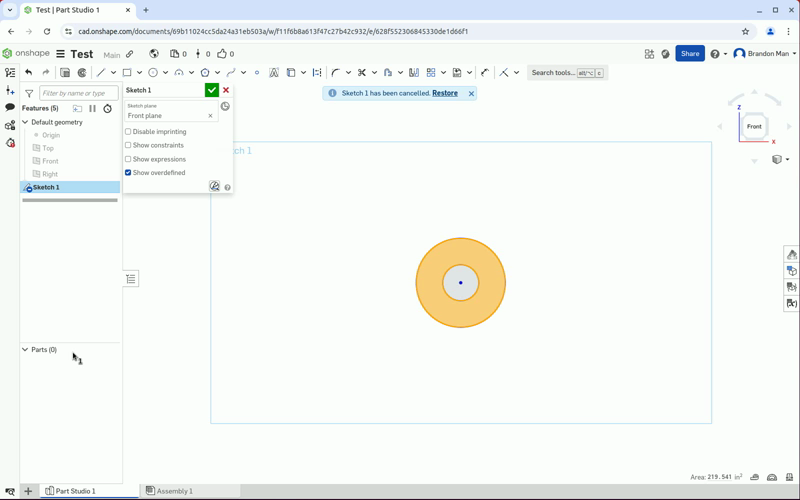
key(shift+y)
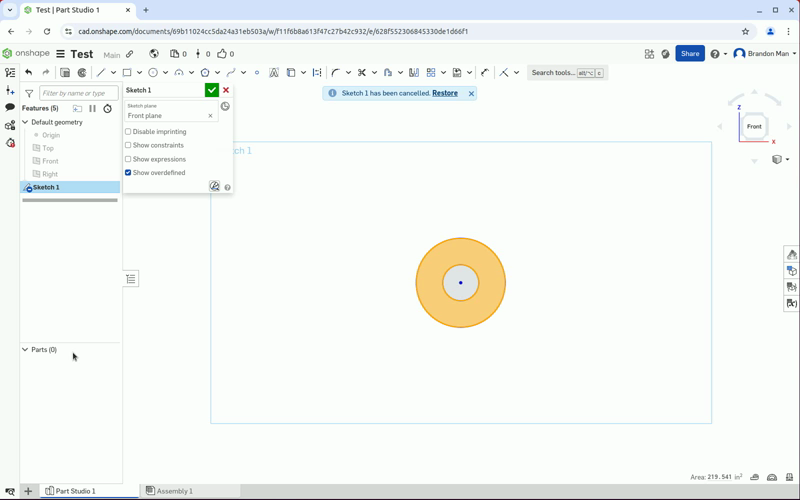
key(shift+e)
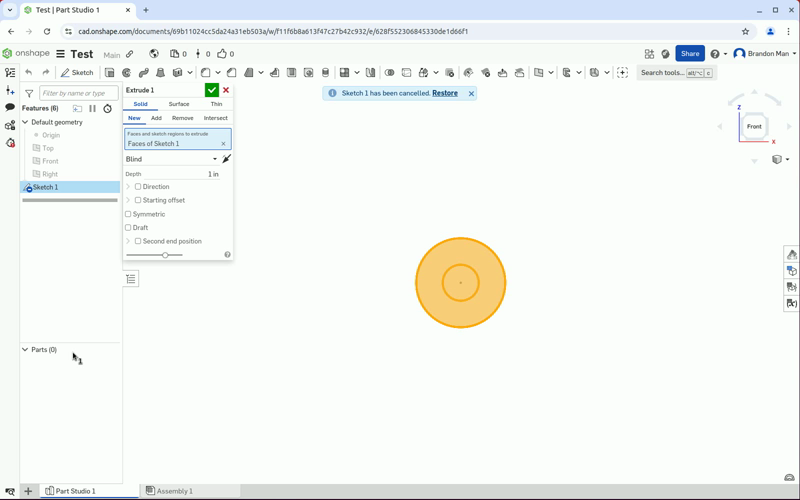
mouse_move(143, 106)
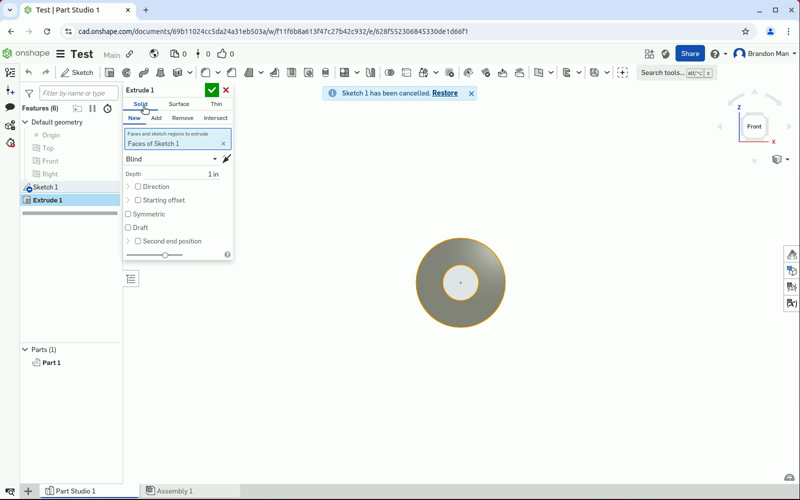
click(143, 106)
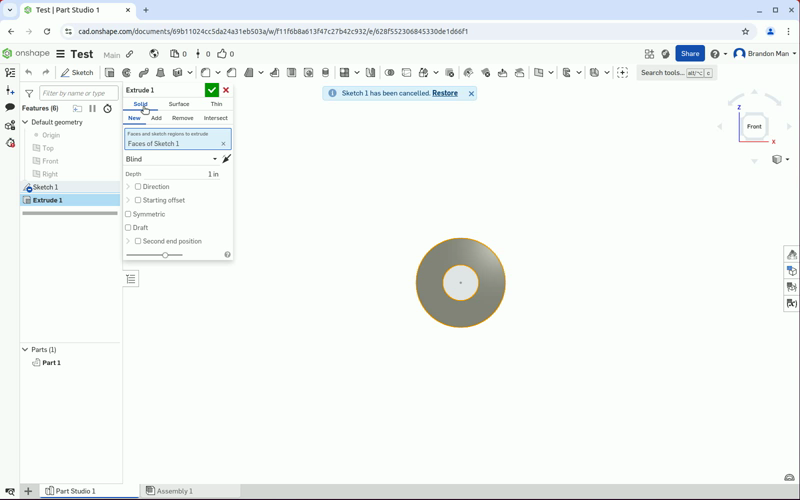
mouse_move(137, 120)
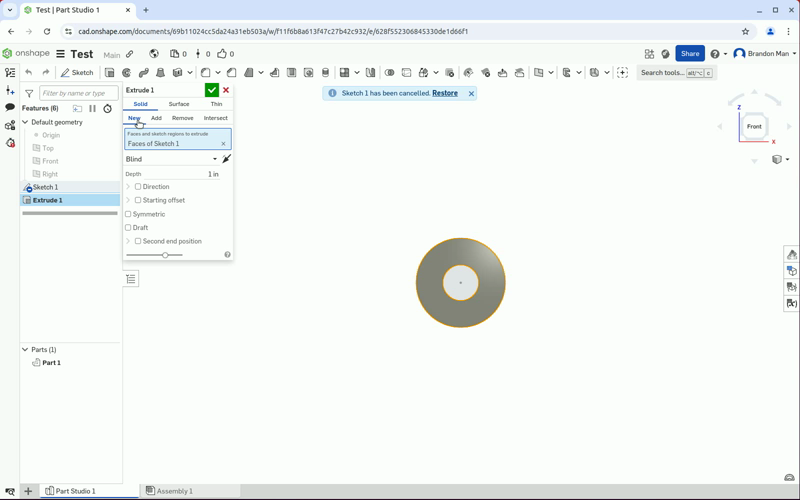
click(137, 120)
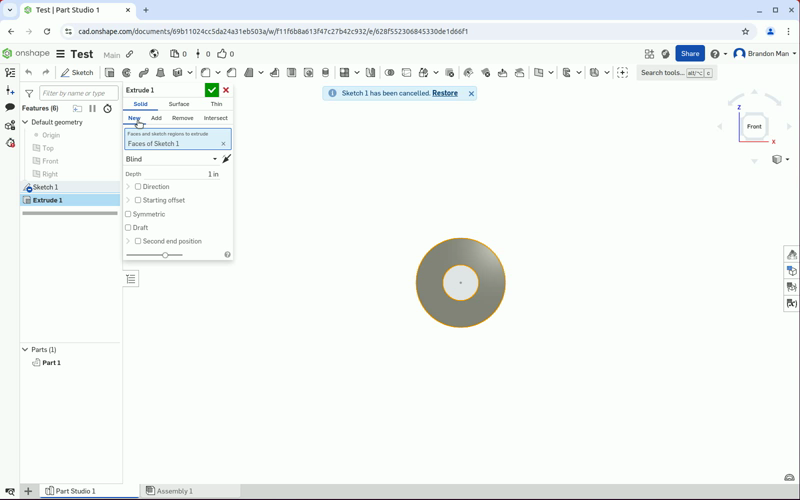
key(tab, 4)
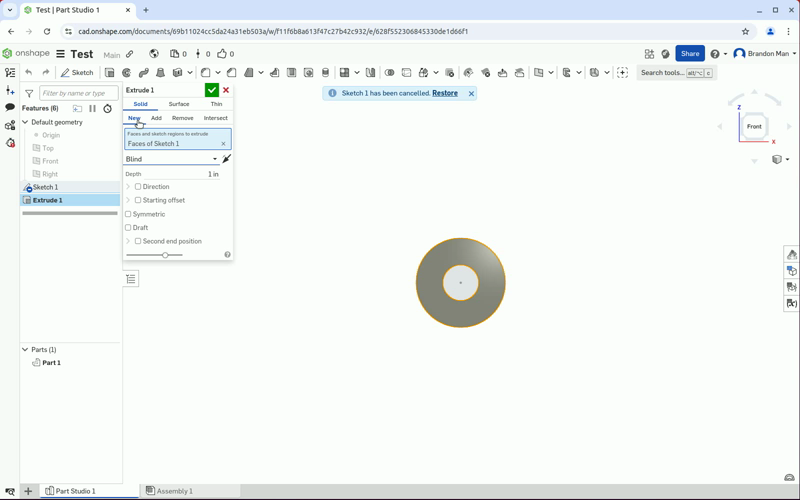
text(3.611)
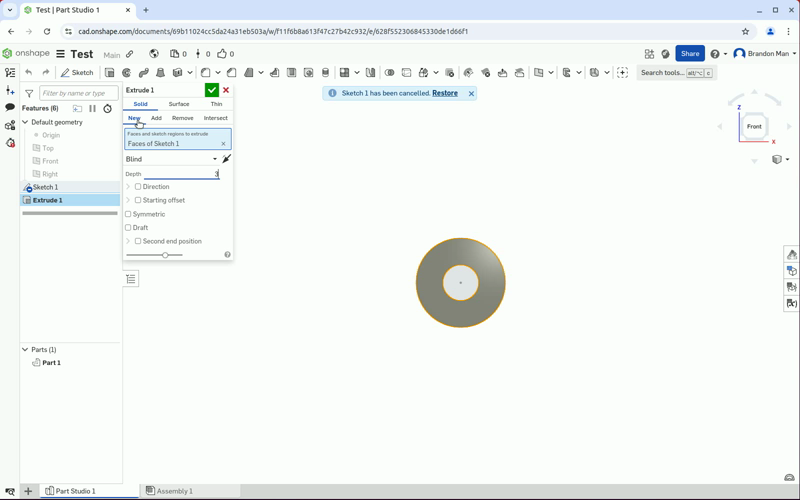
key(enter)
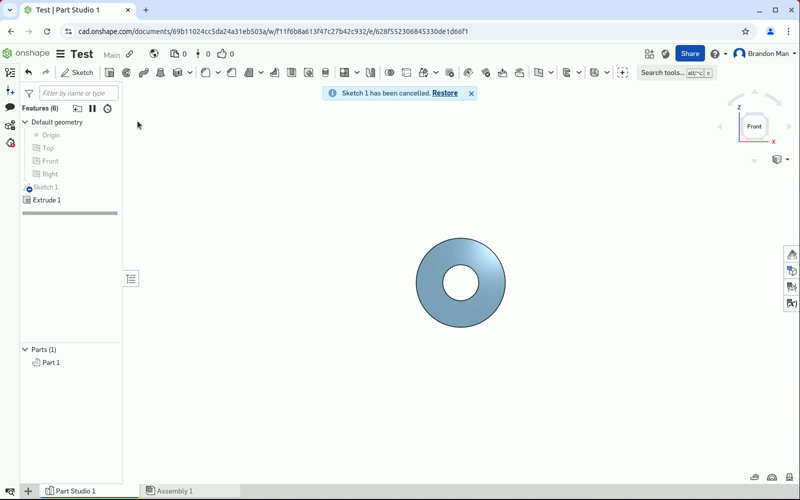
key(shift+h)
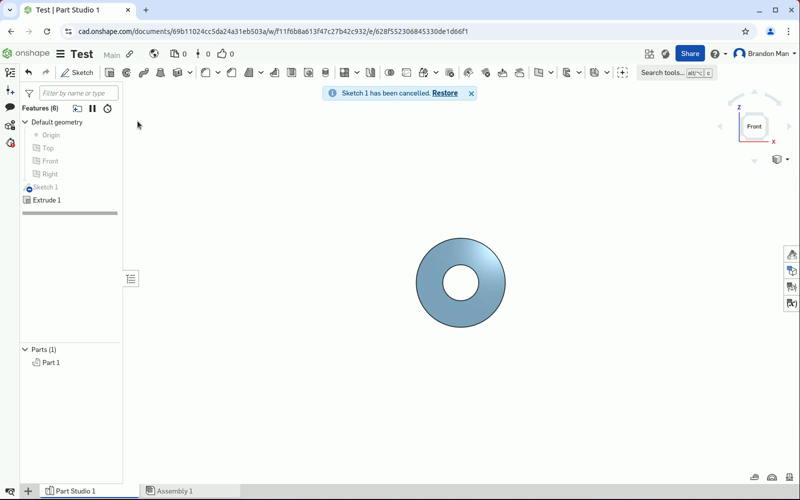
key(shift+h)
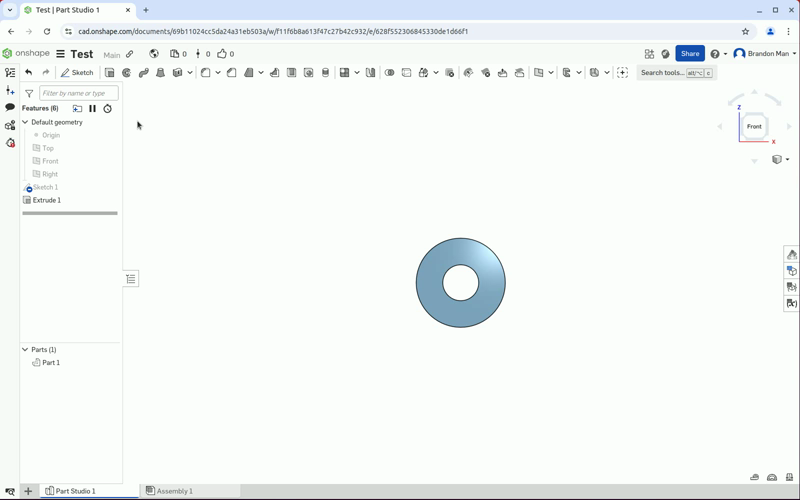
mouse_move(73, 189)
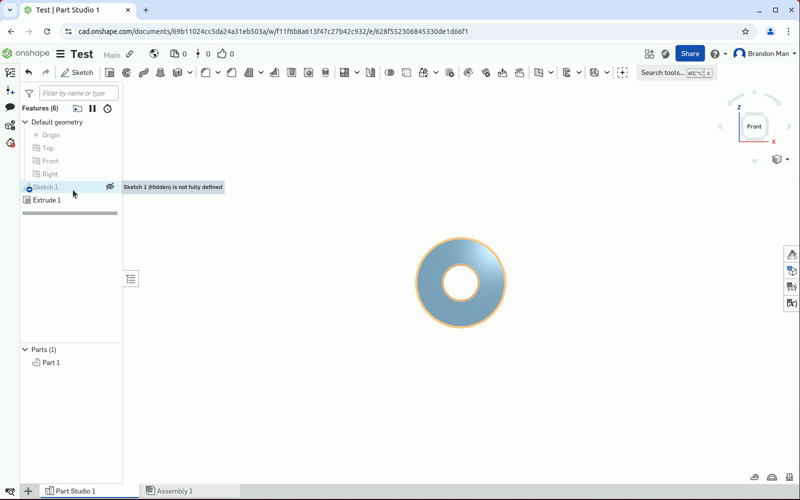
click(73, 189)
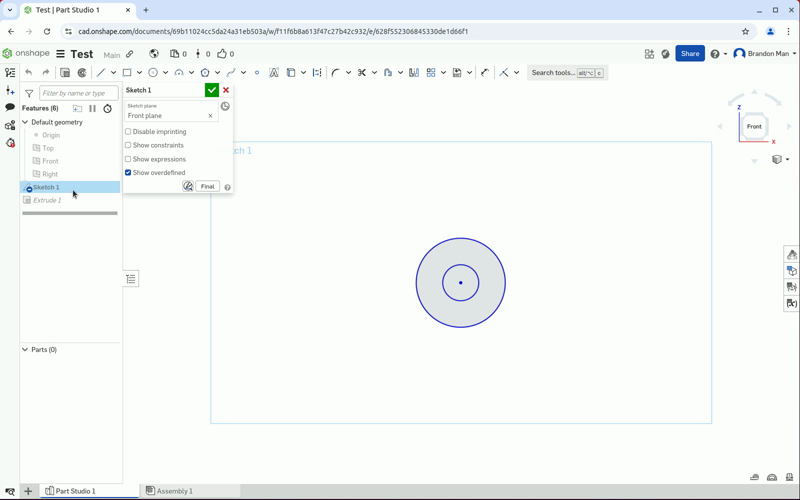
mouse_move(229, 92)
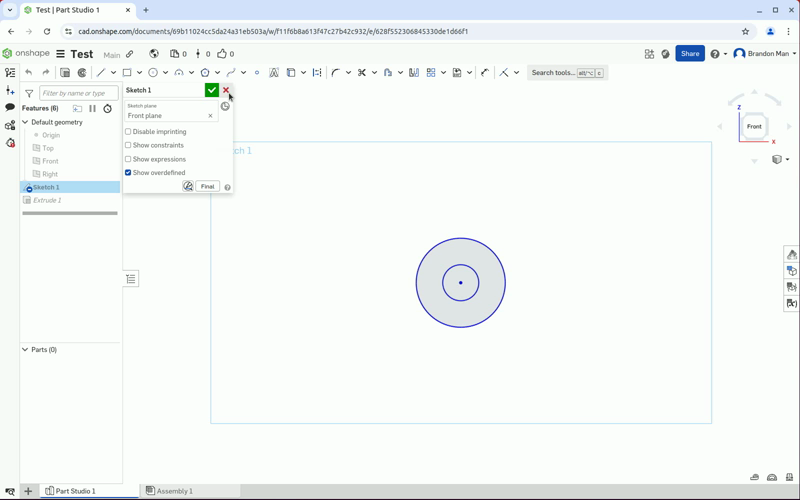
click(229, 92)
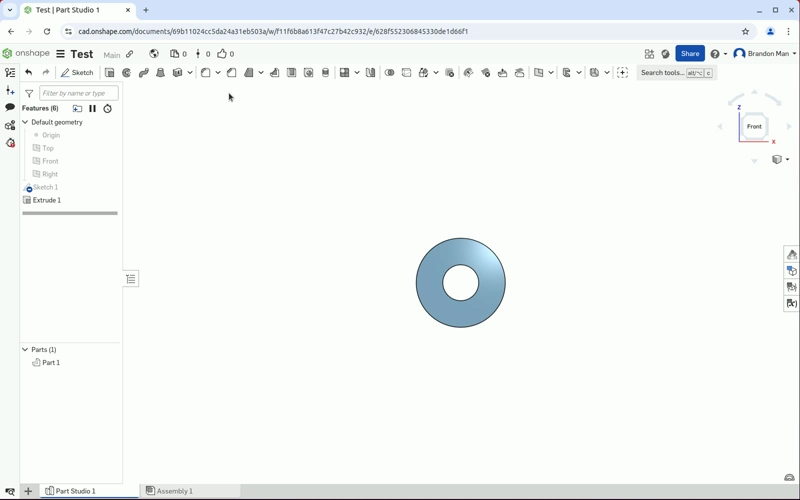
mouse_move(541, 75)
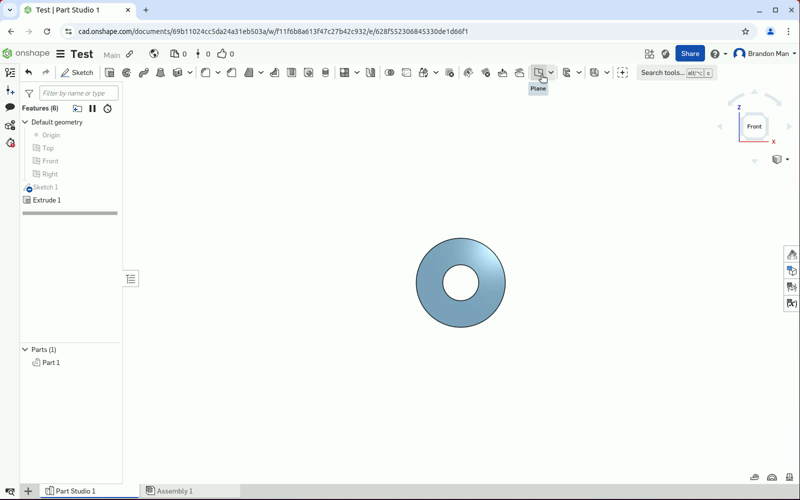
click(541, 75)
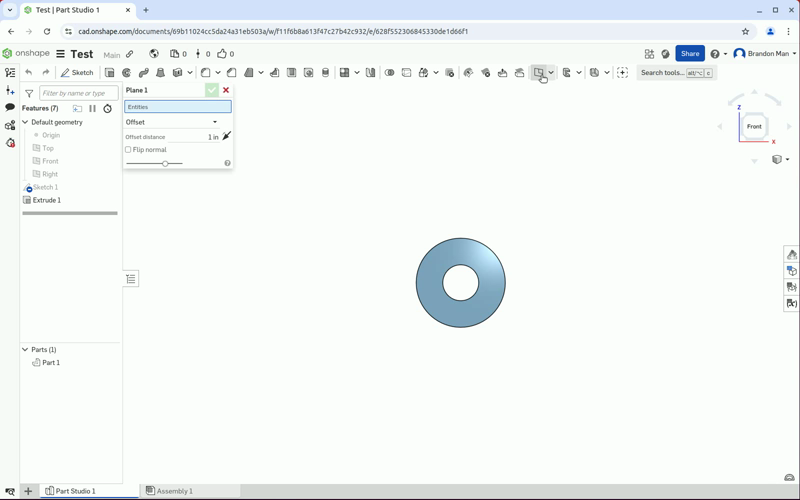
mouse_move(73, 163)
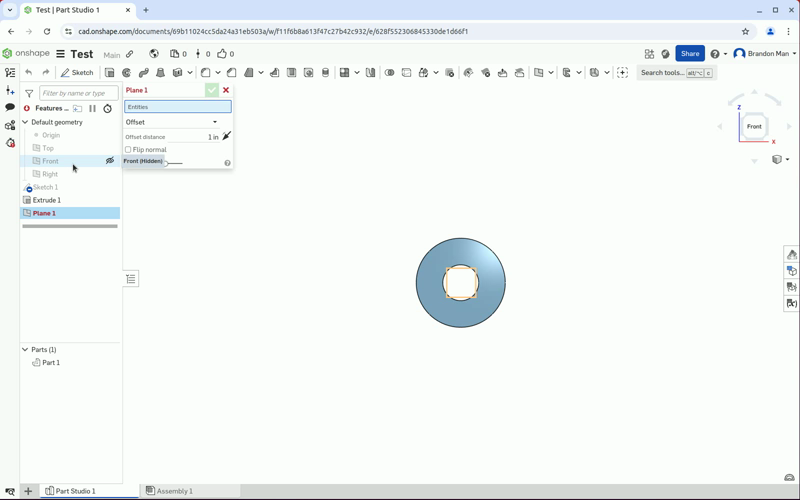
click(73, 163)
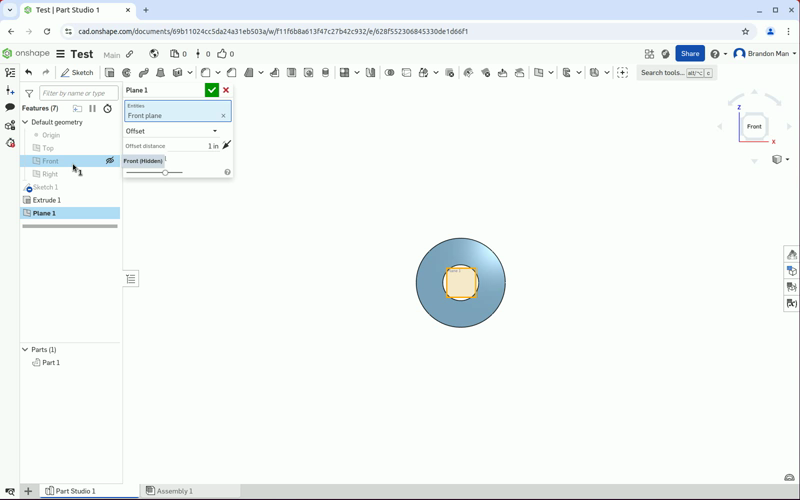
key(tab, 2)
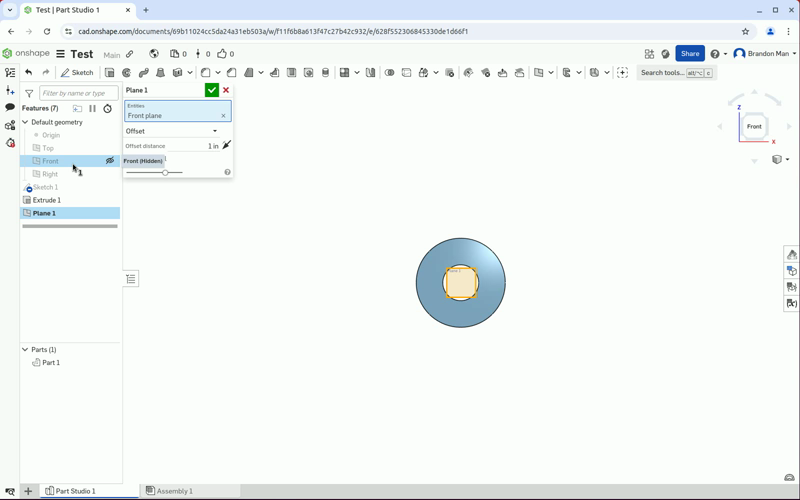
text(3.605)
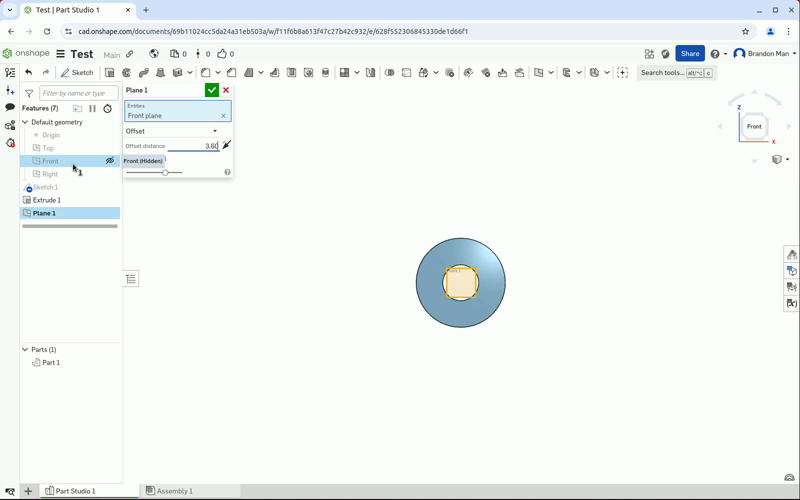
key(enter, 2)
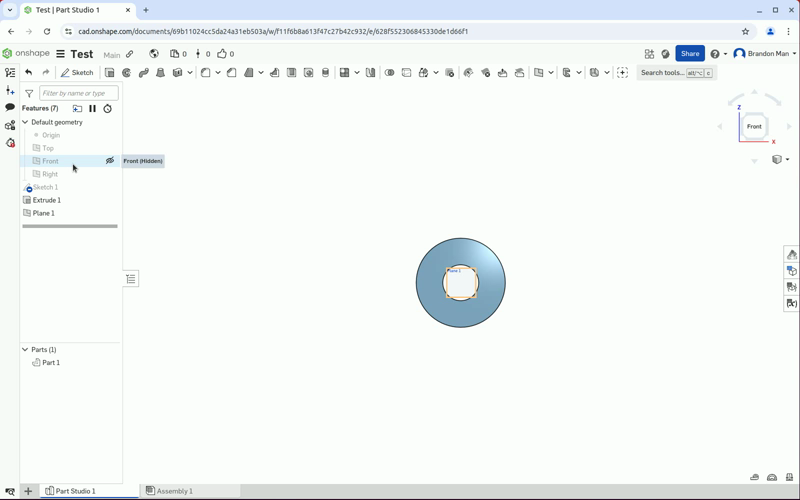
key(shift+s)
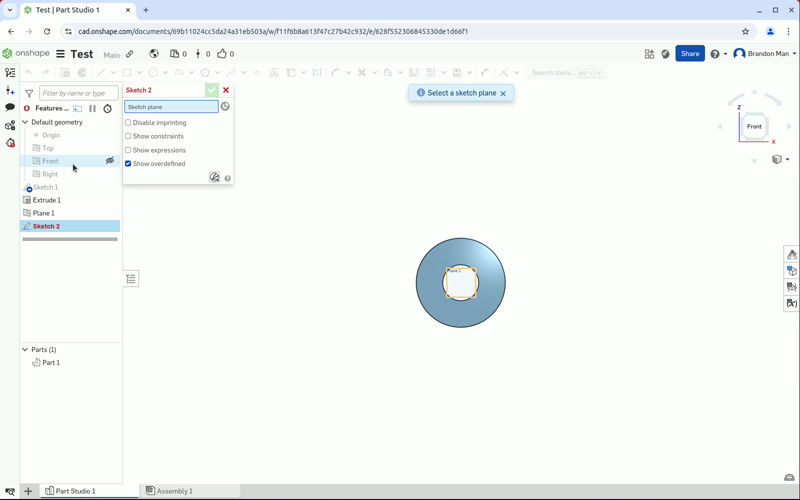
mouse_move(73, 215)
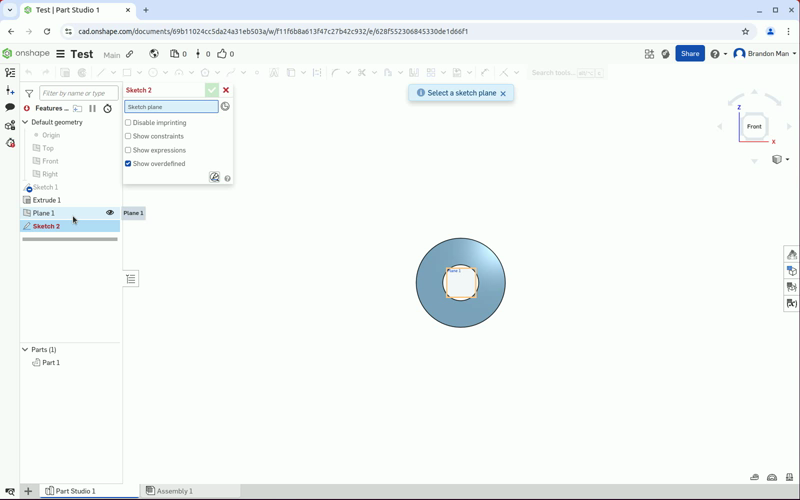
click(73, 215)
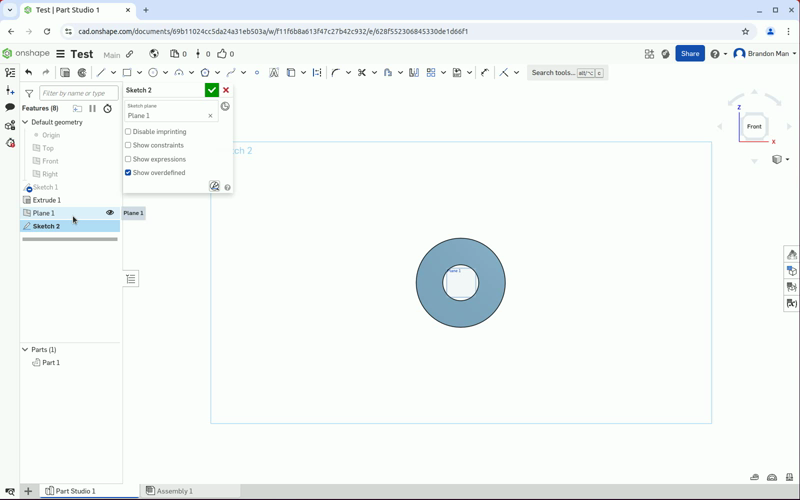
mouse_move(73, 352)
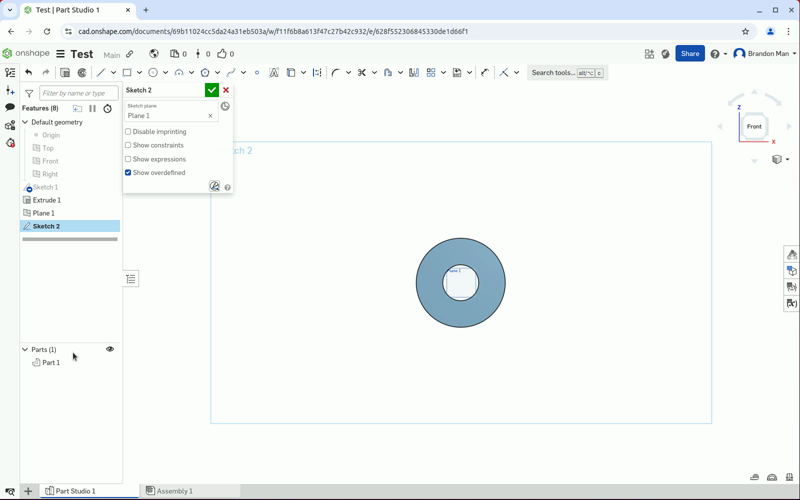
key(y)
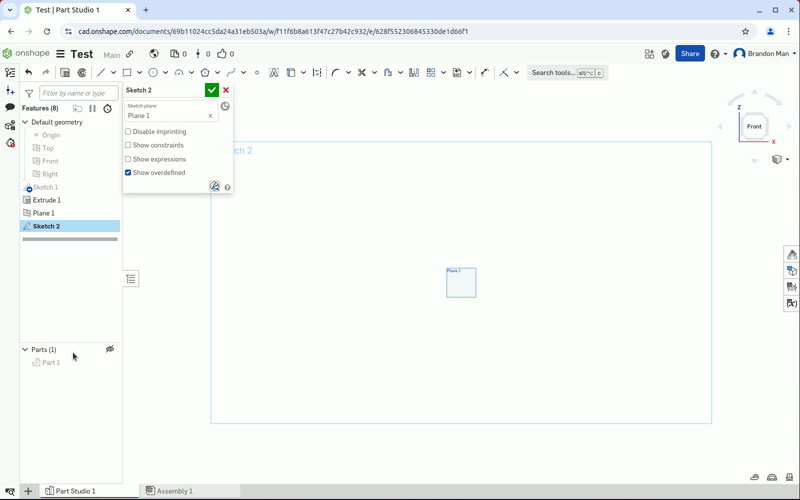
key(c)
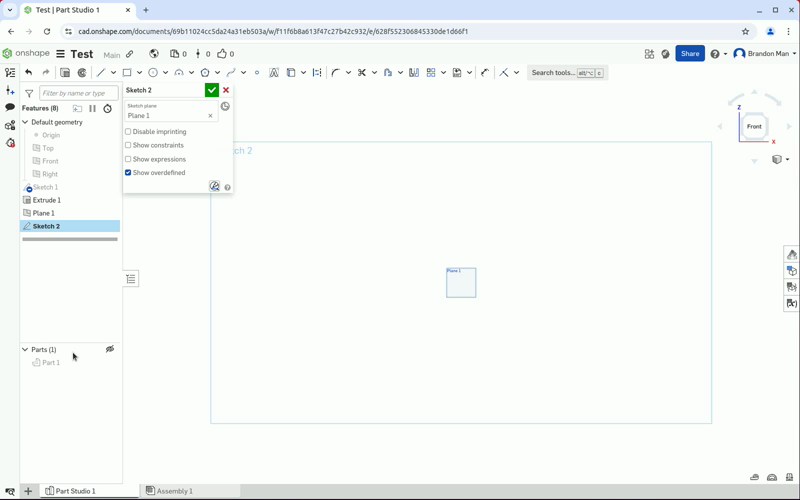
key_down(shift)
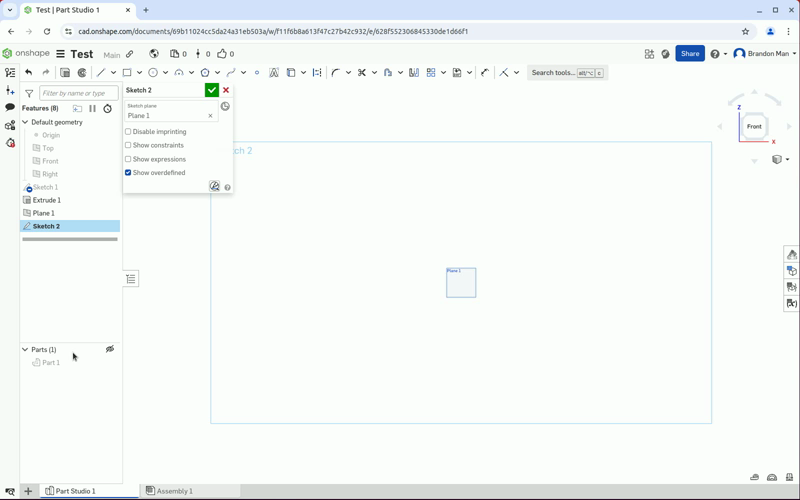
mouse_move(460, 282)
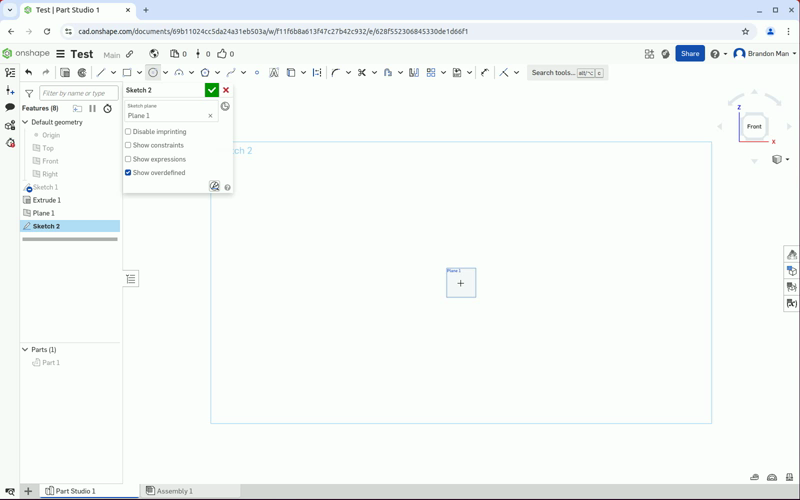
click(460, 282)
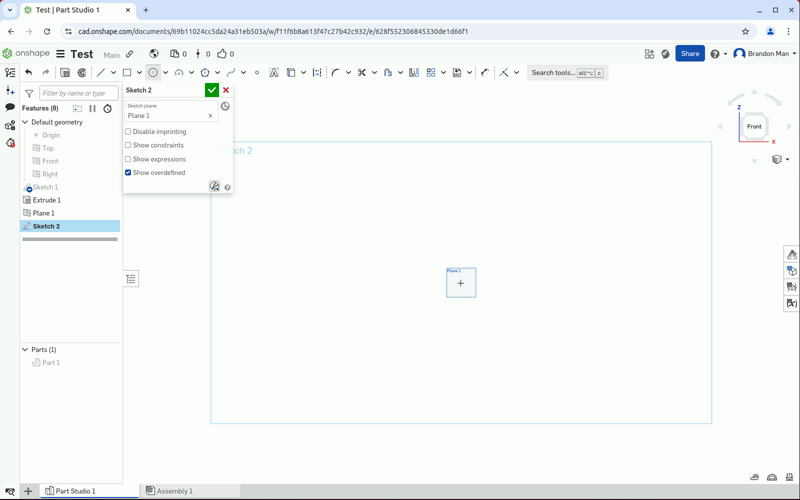
key_up(shift)
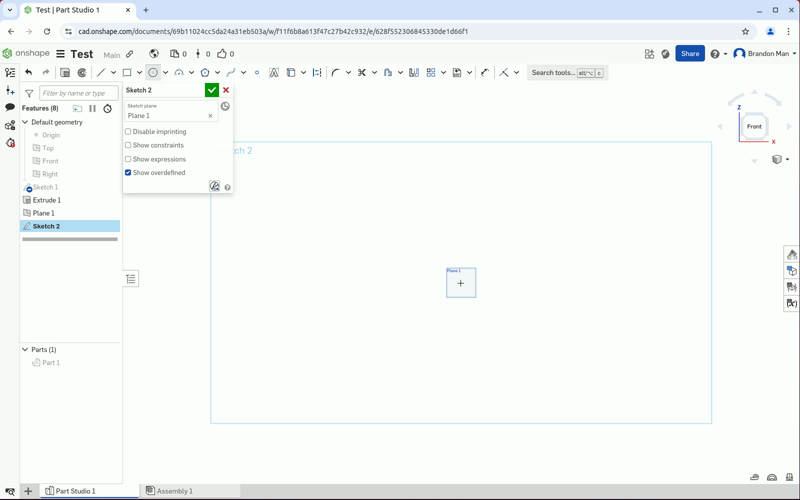
mouse_move(492, 282)
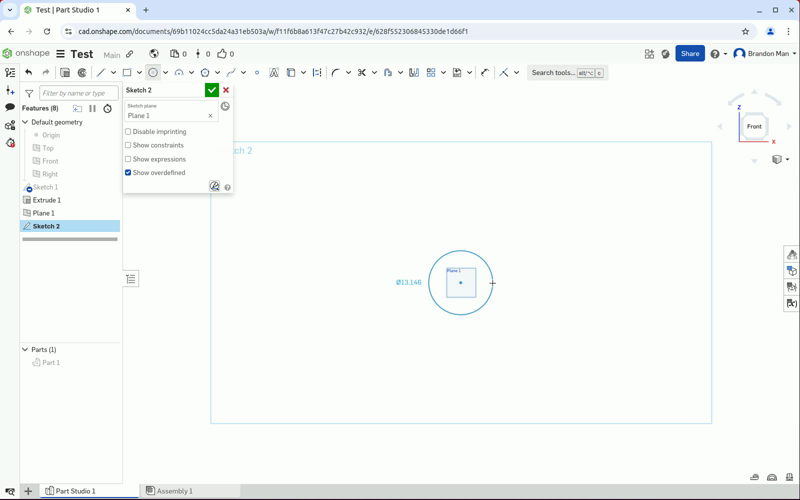
click(492, 282)
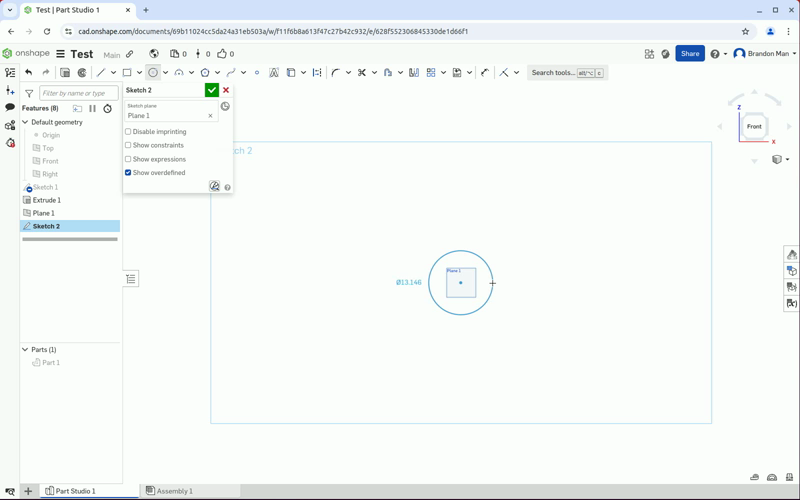
key(esc)
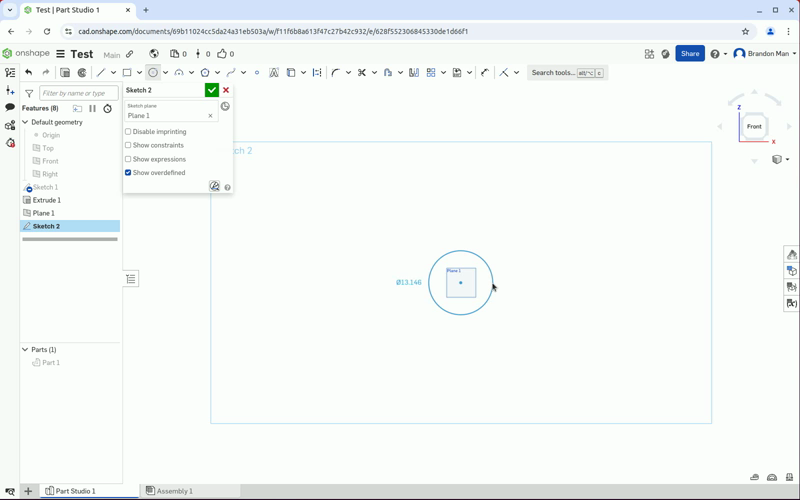
key(c)
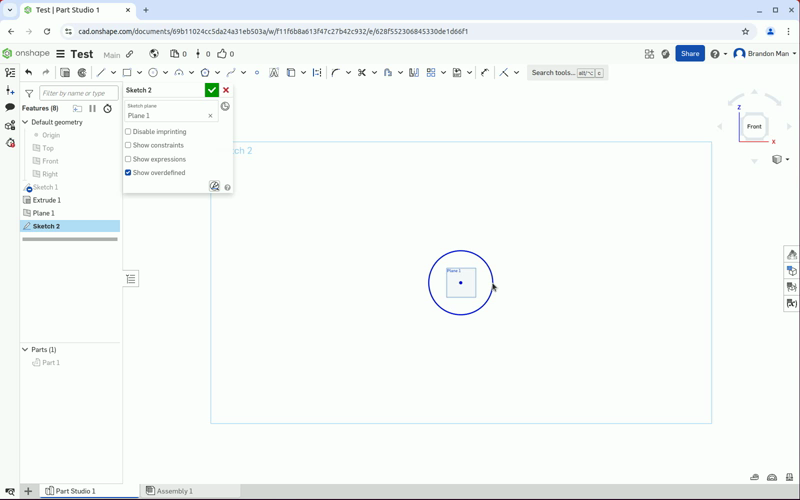
key_down(shift)
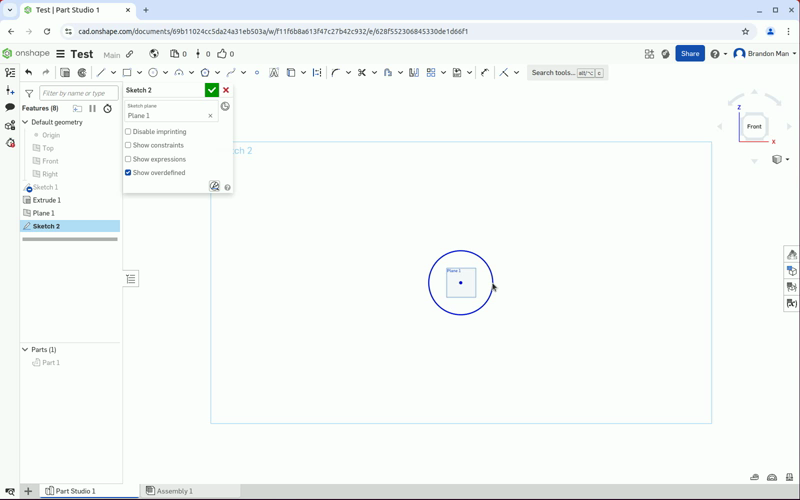
mouse_move(460, 282)
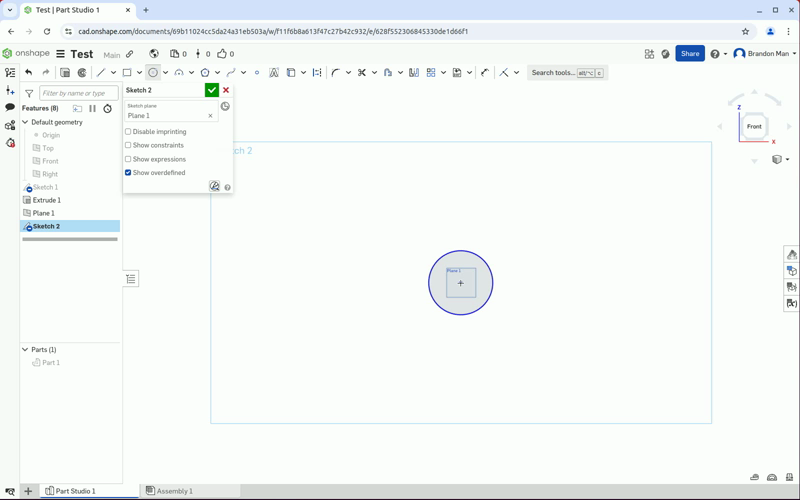
click(460, 282)
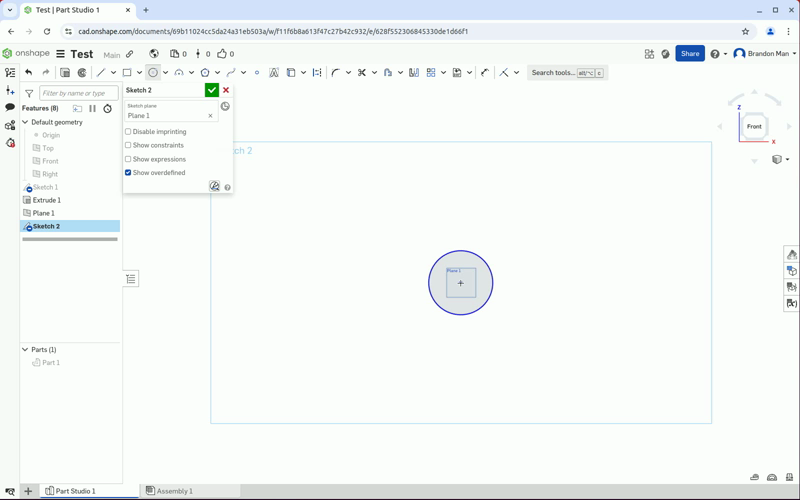
key_up(shift)
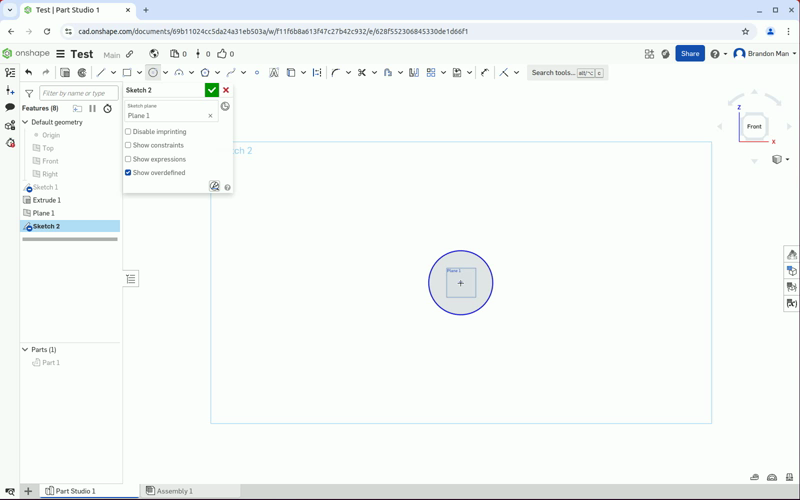
mouse_move(478, 282)
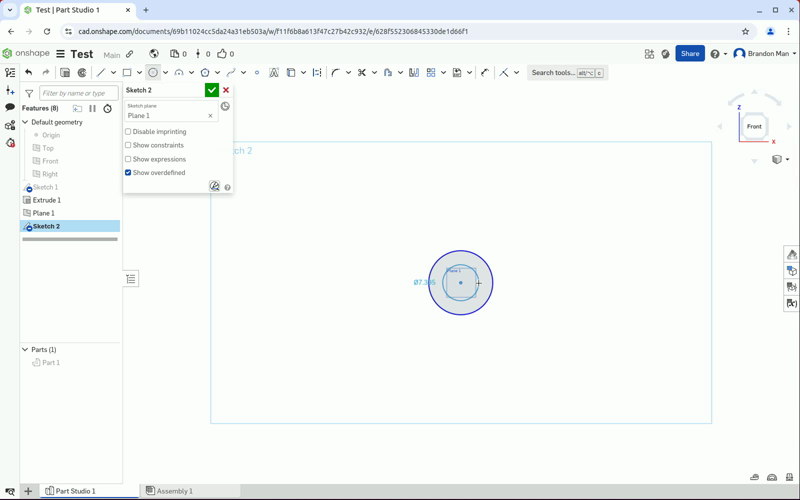
click(478, 282)
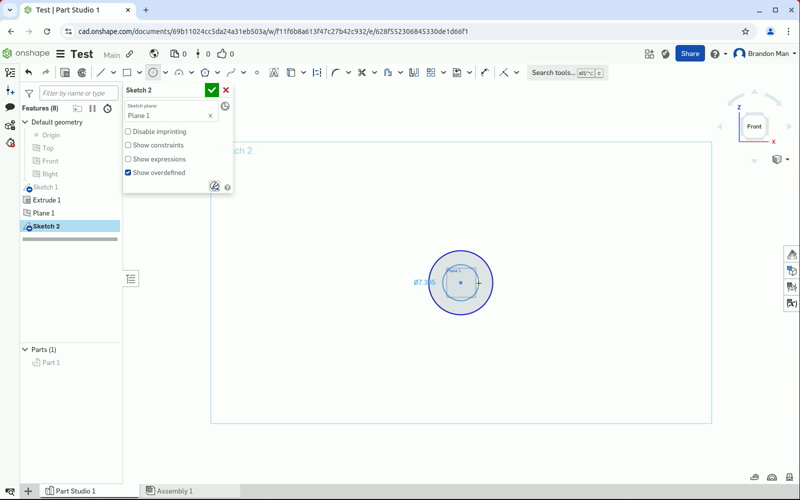
key(esc)
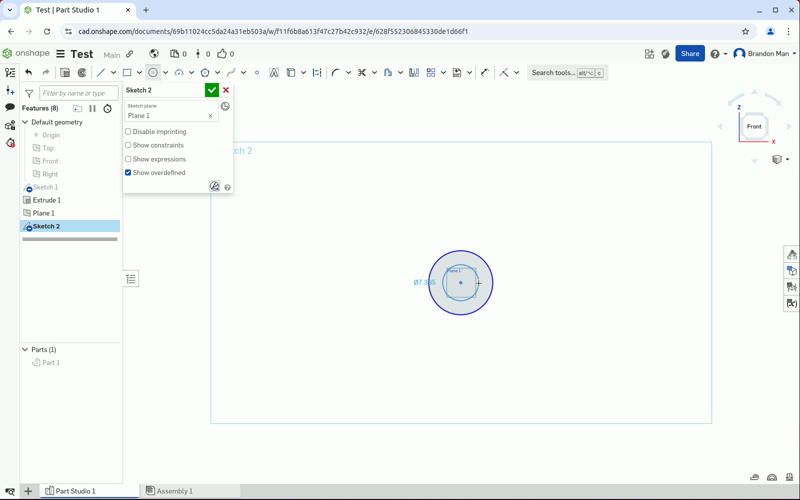
mouse_move(474, 260)
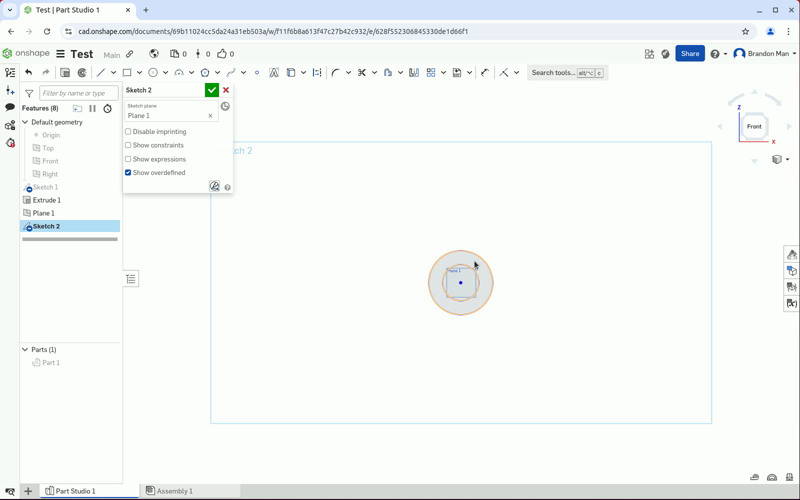
click(474, 260)
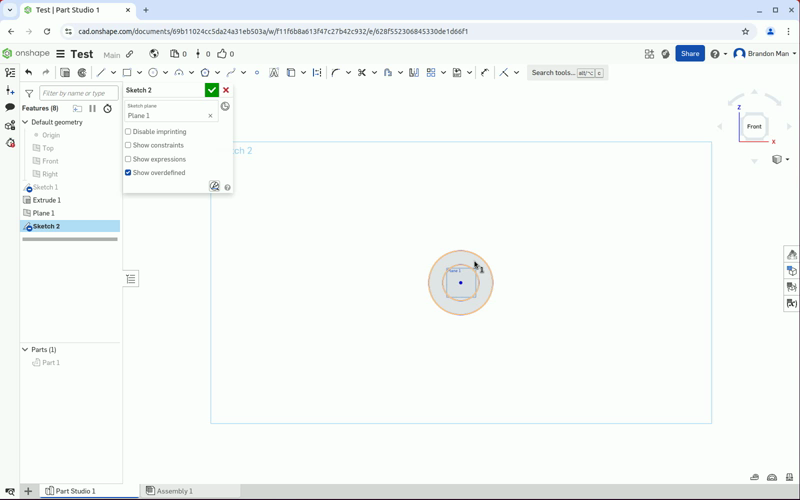
mouse_move(73, 352)
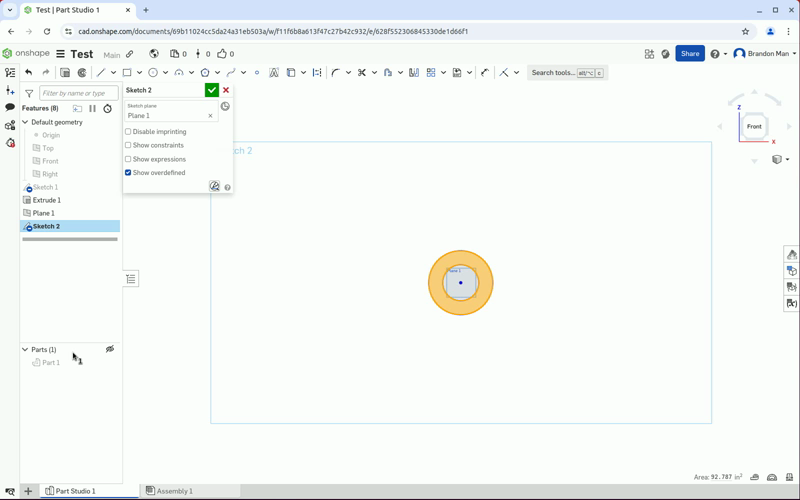
key(shift+y)
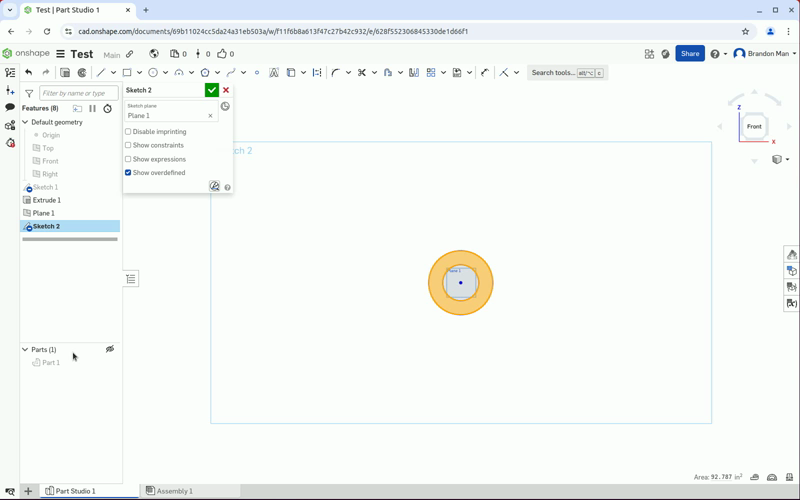
key(shift+e)
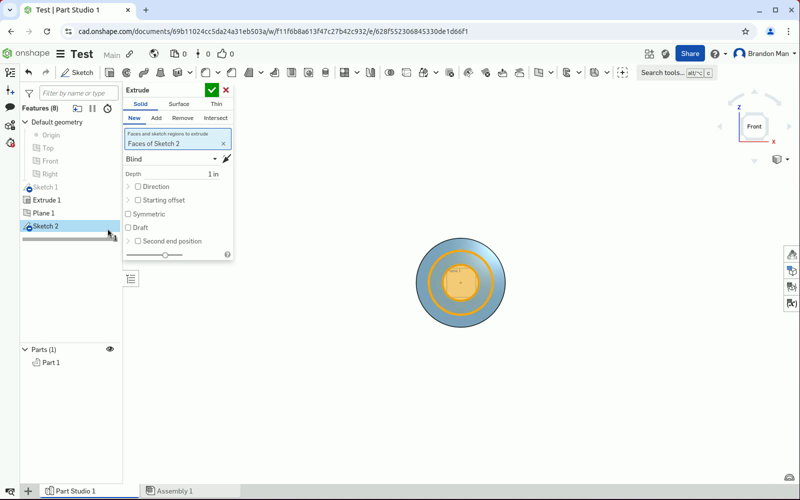
mouse_move(143, 106)
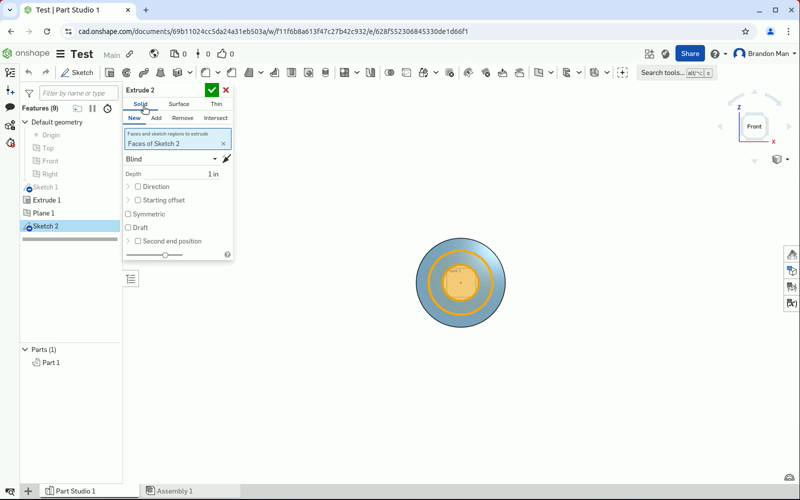
click(143, 106)
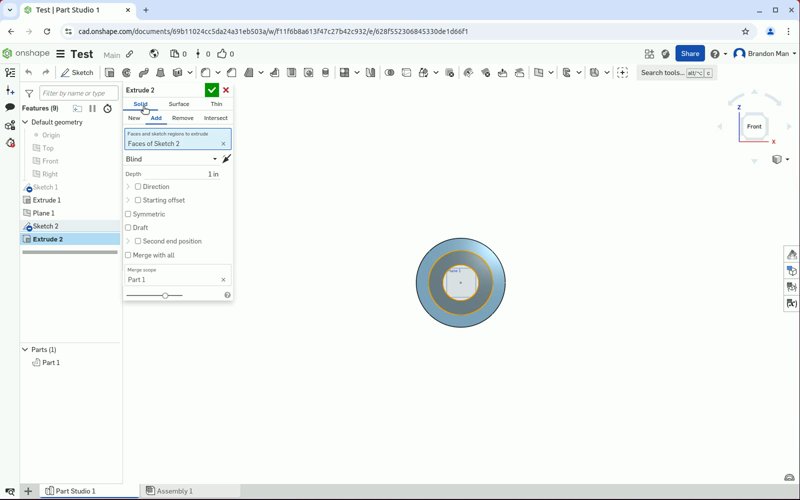
mouse_move(137, 120)
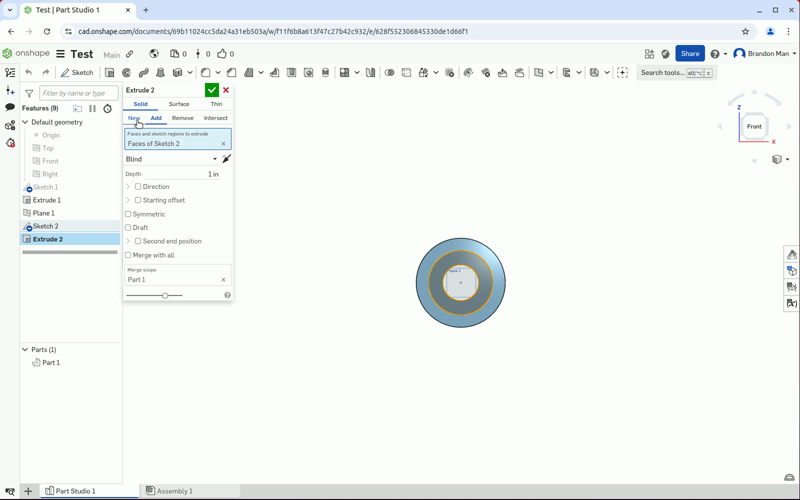
click(137, 120)
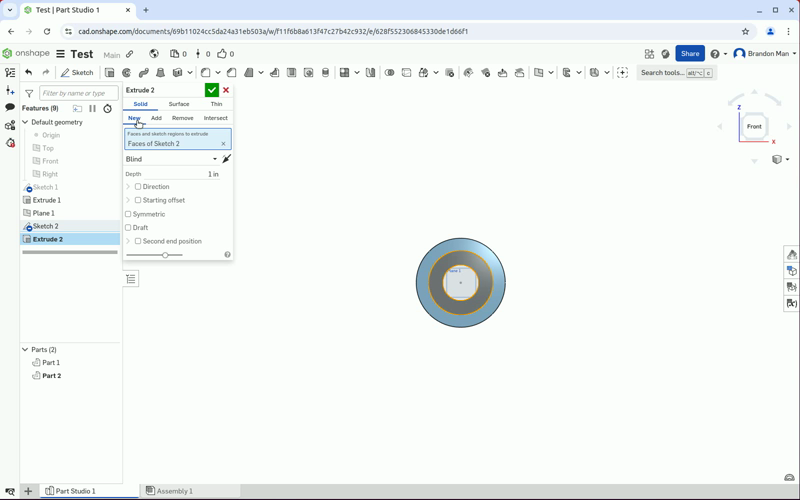
key(tab, 4)
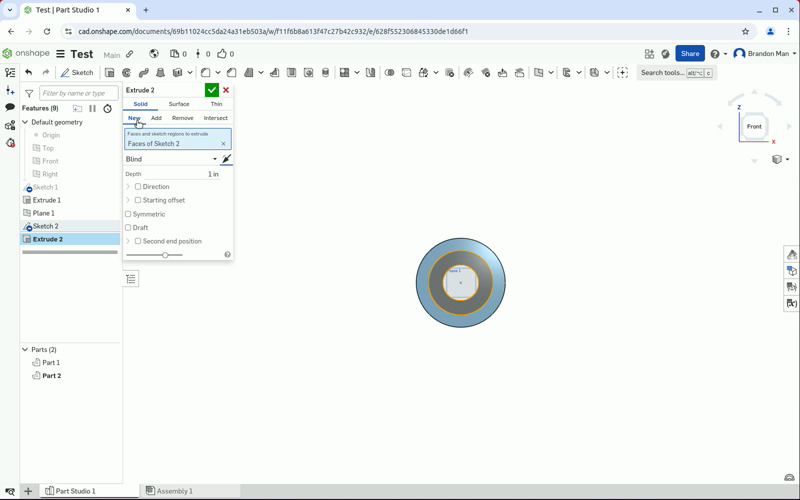
text(1.204)
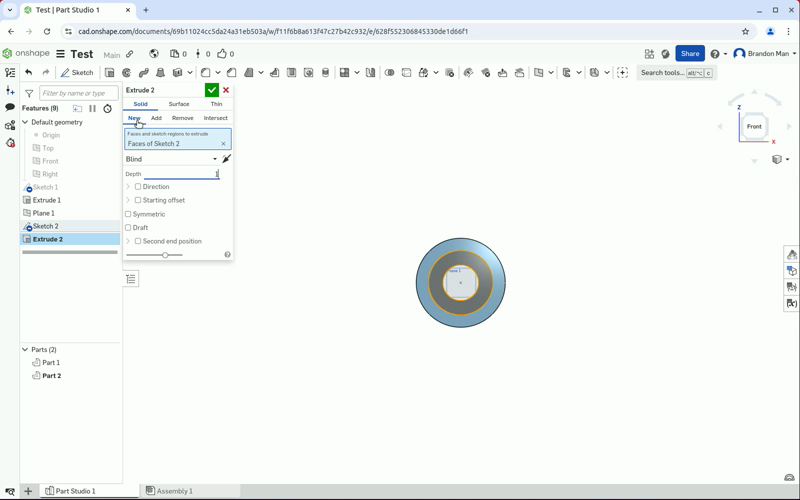
key(enter)
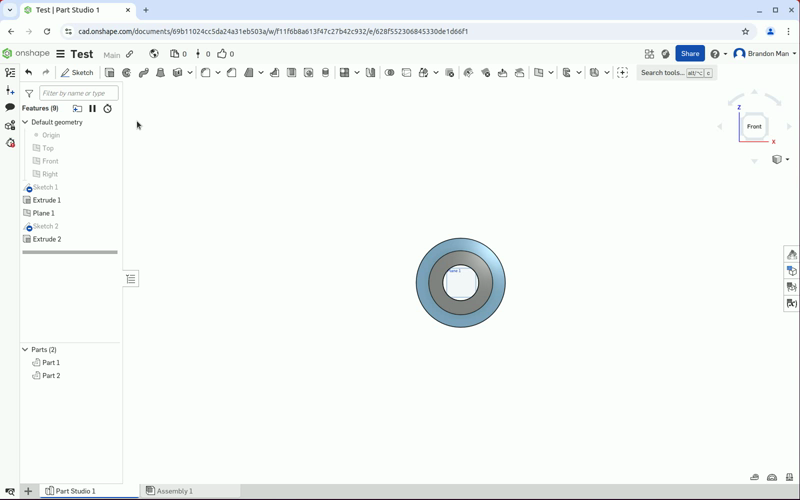
key(shift+h)
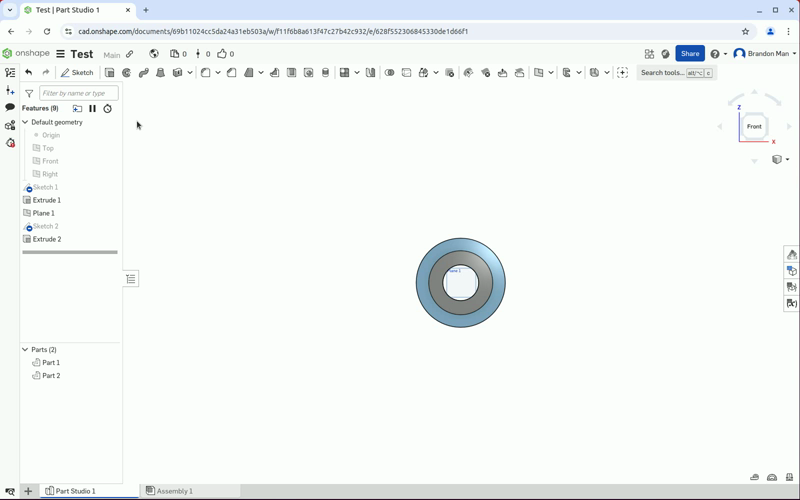
key(shift+h)
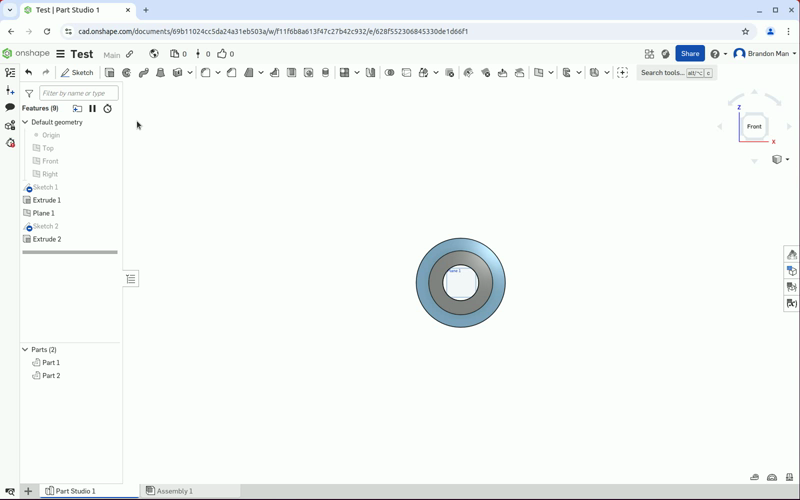
key(shift+7)
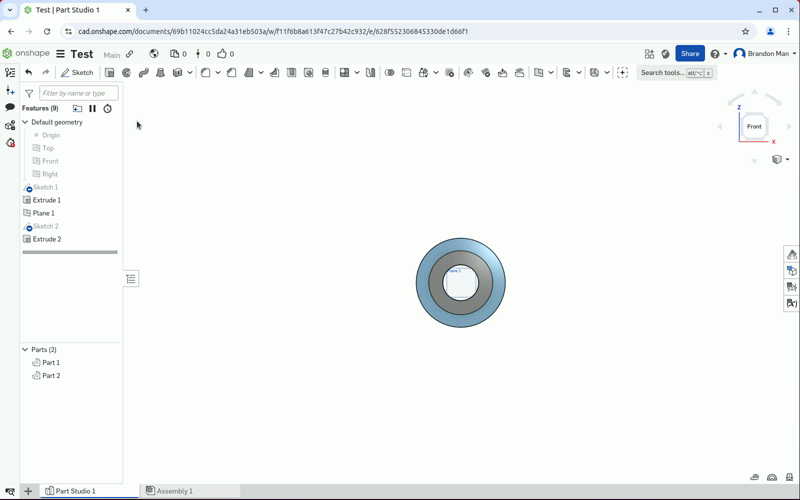
key(left, 2)
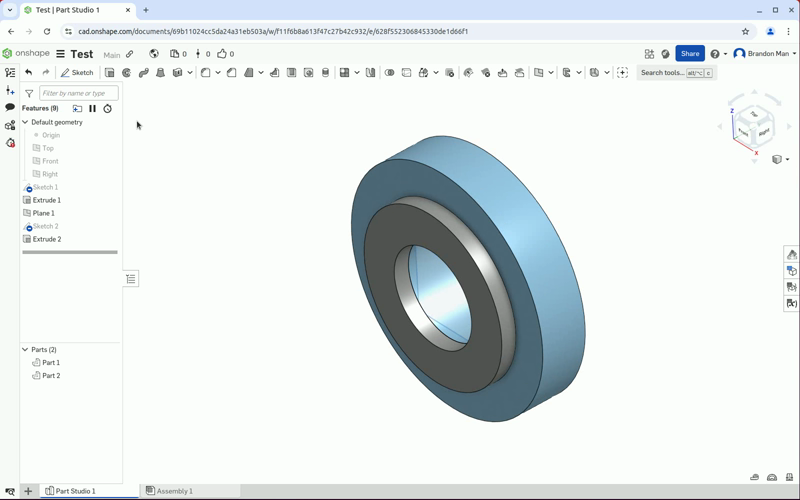
key(down, 2)
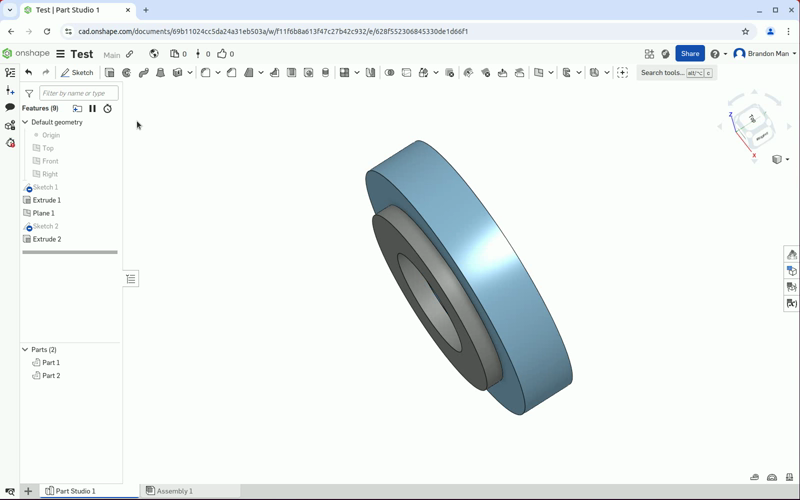
key(up, 2)
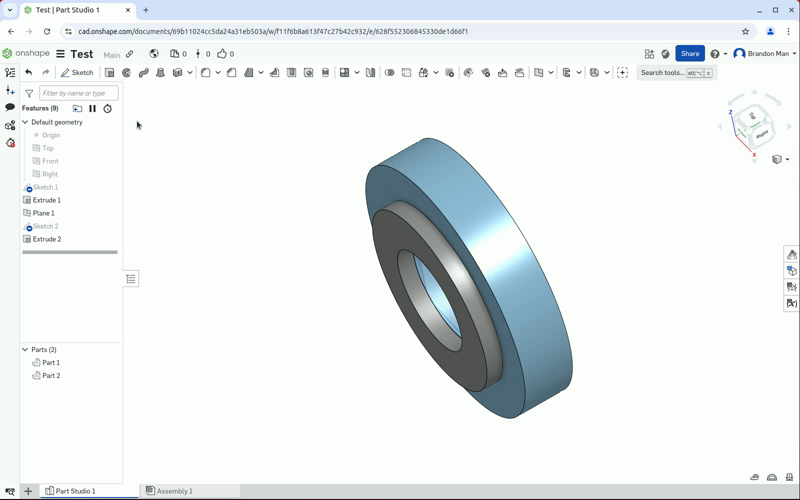
key(right, 2)
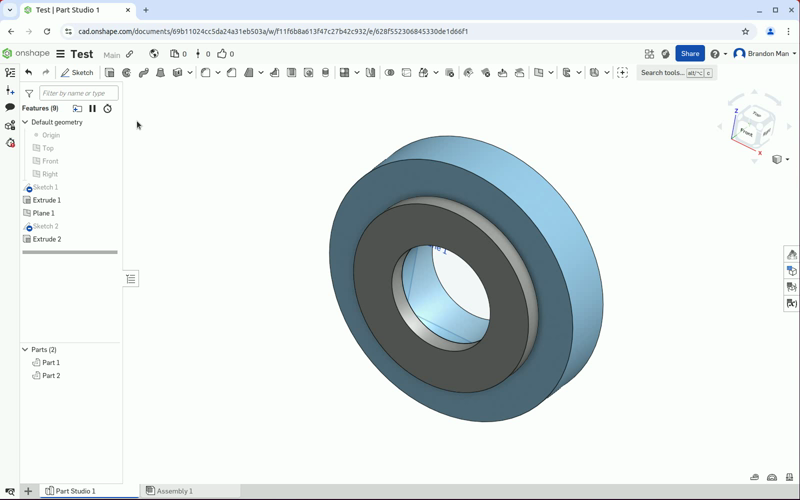
mouse_move(73, 189)
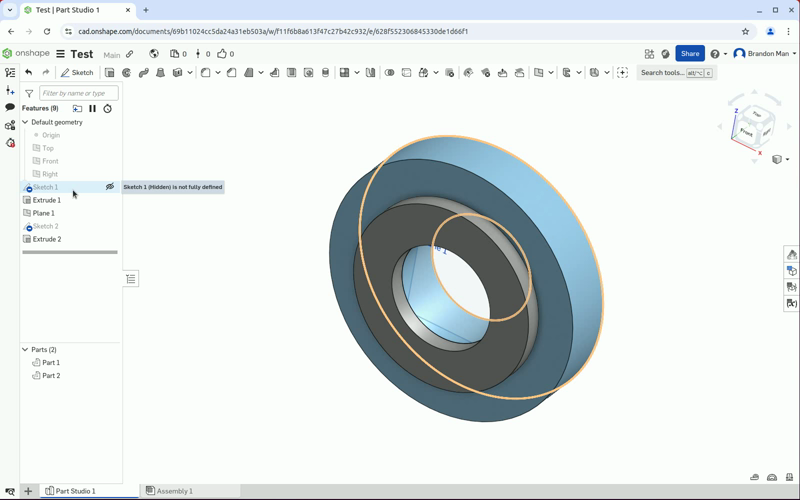
click(73, 189)